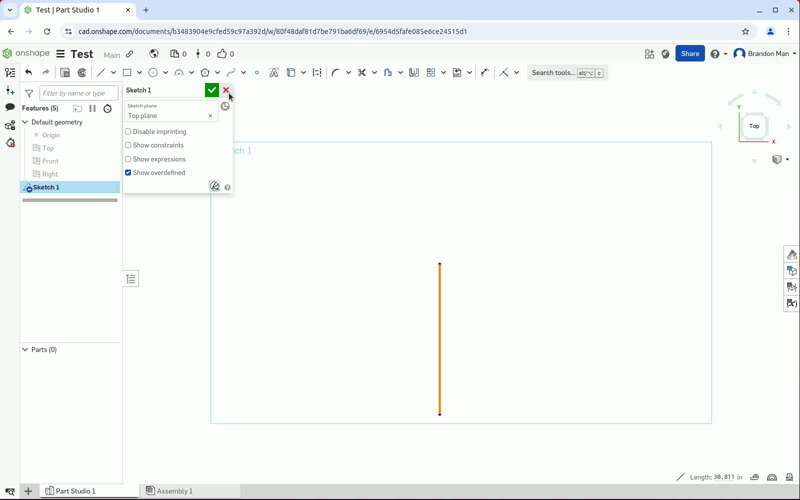
key(shift+h)
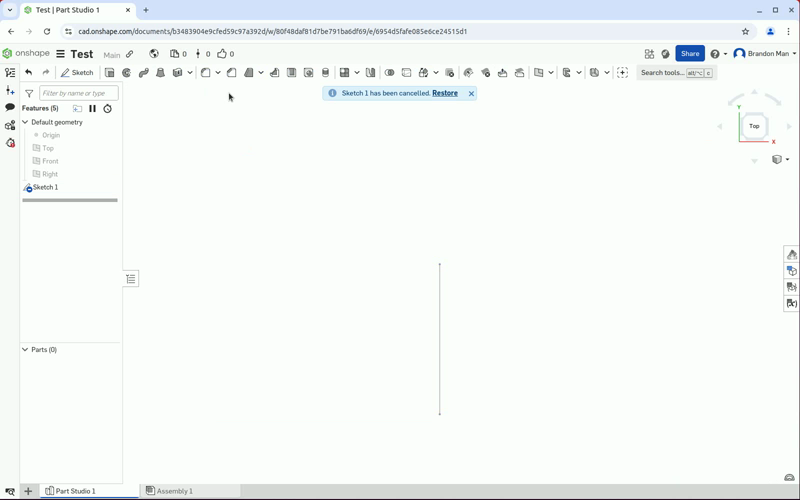
mouse_move(73, 352)
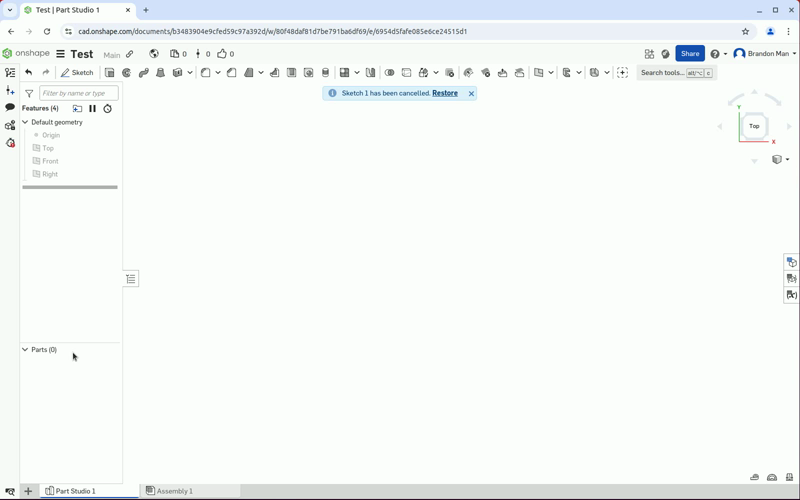
key(y)
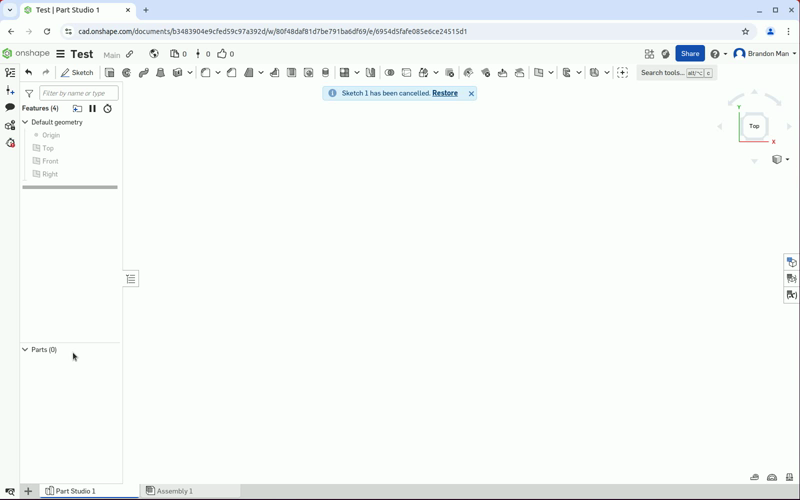
key(shift+p)
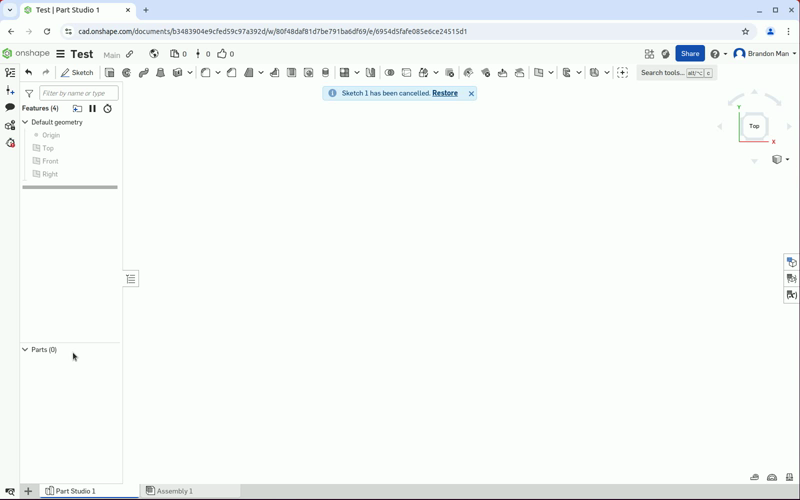
key(space)
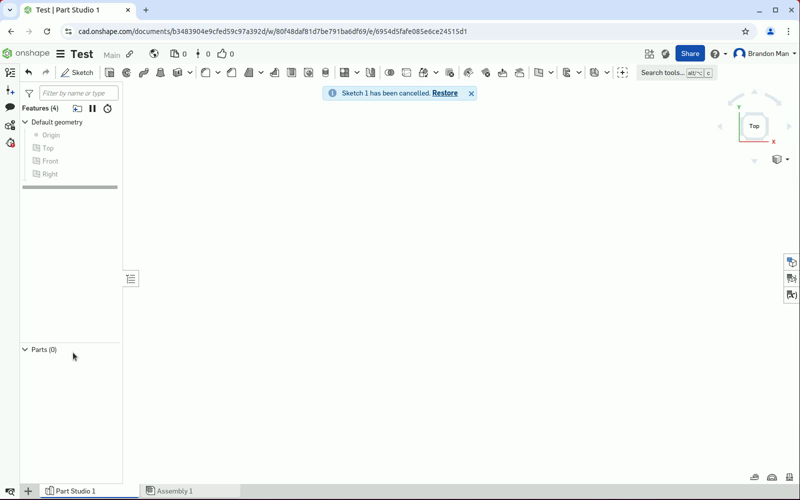
key_down(shift)
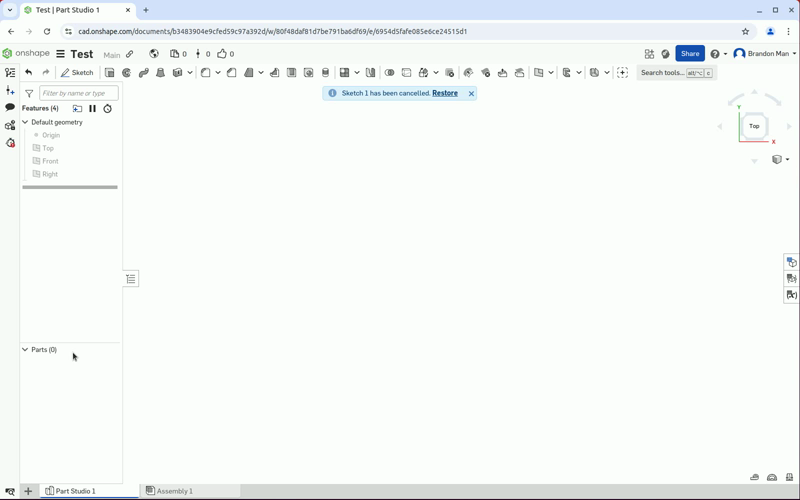
key(up)
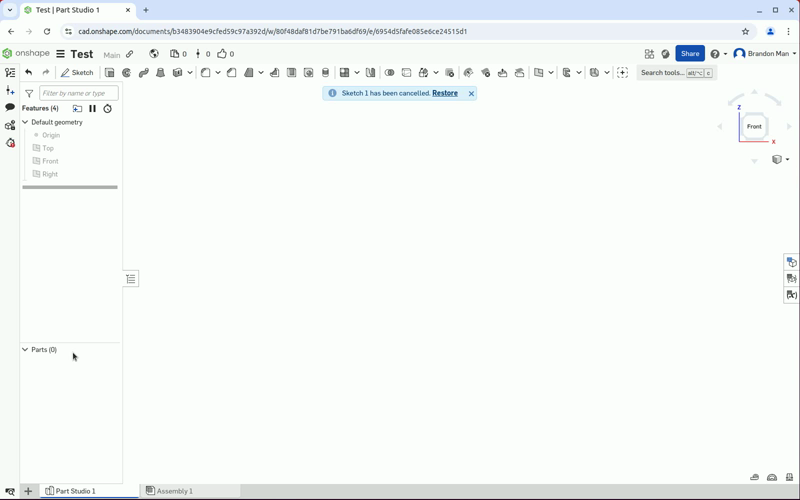
key_up(shift)
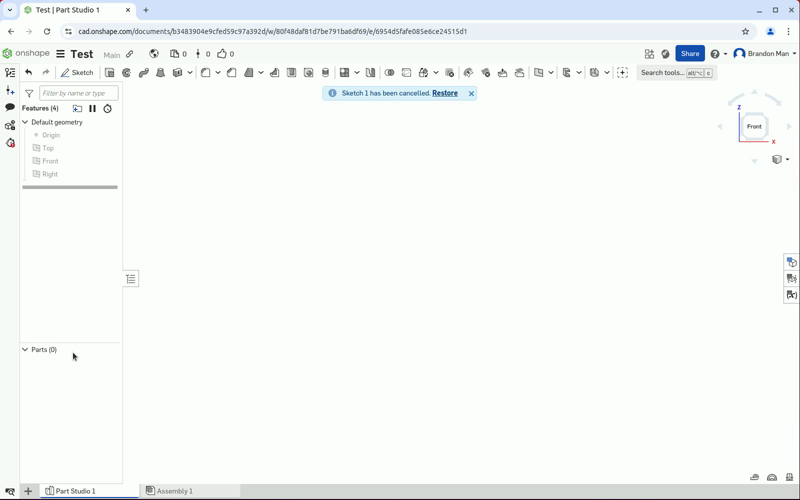
mouse_move(73, 352)
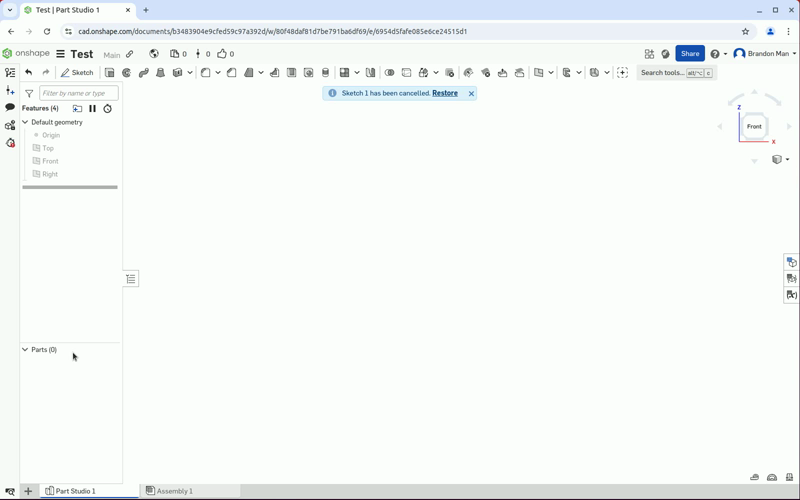
key(shift+y)
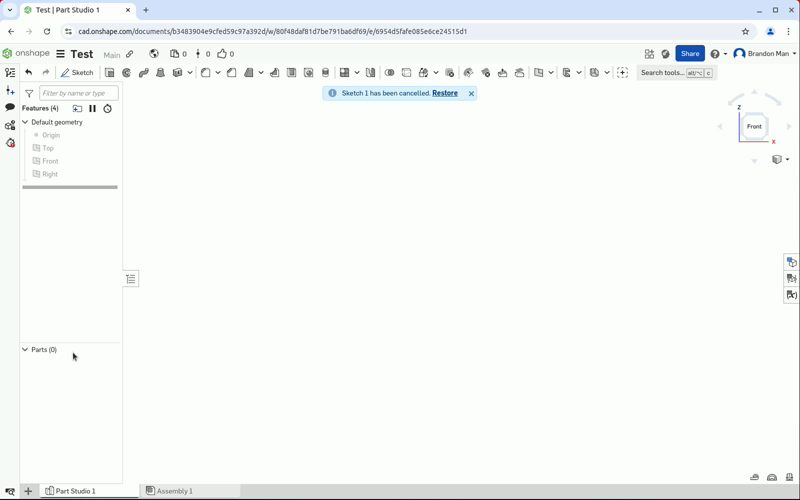
key(shift+s)
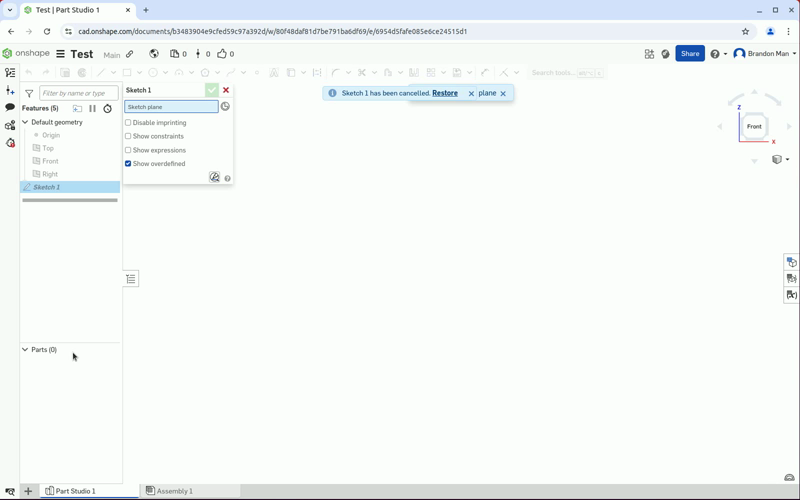
mouse_move(73, 163)
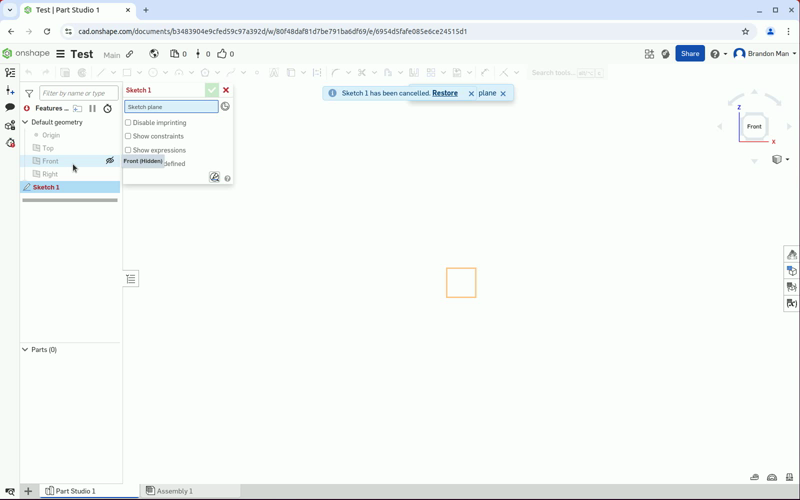
click(73, 163)
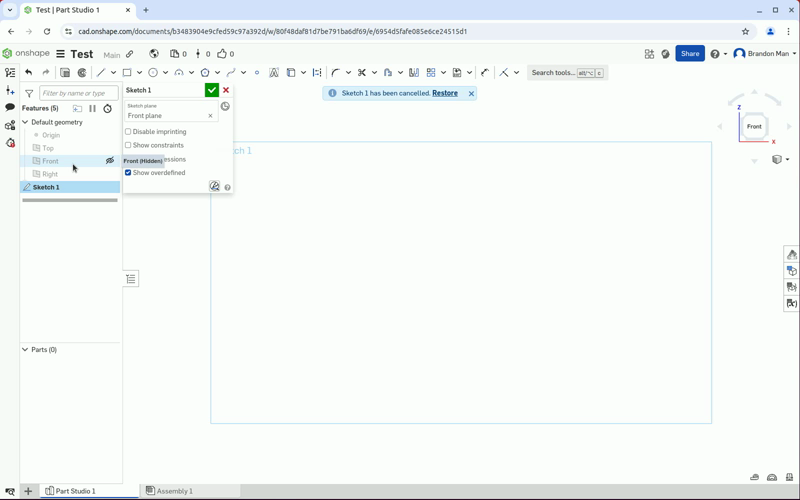
mouse_move(73, 352)
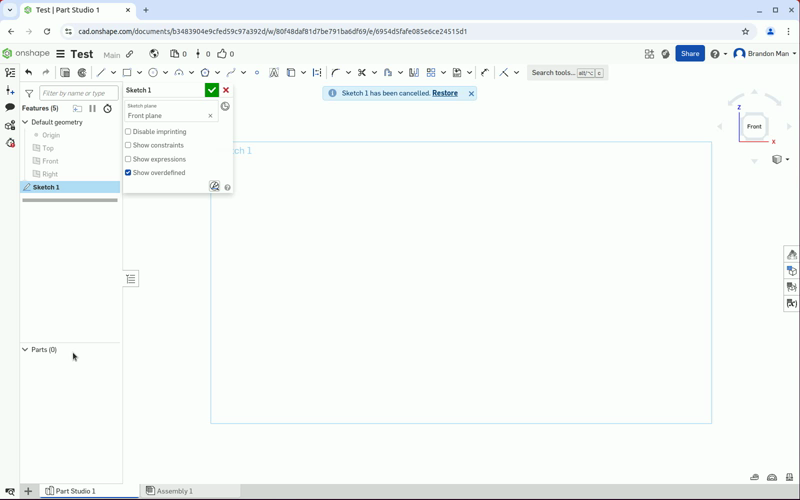
key(y)
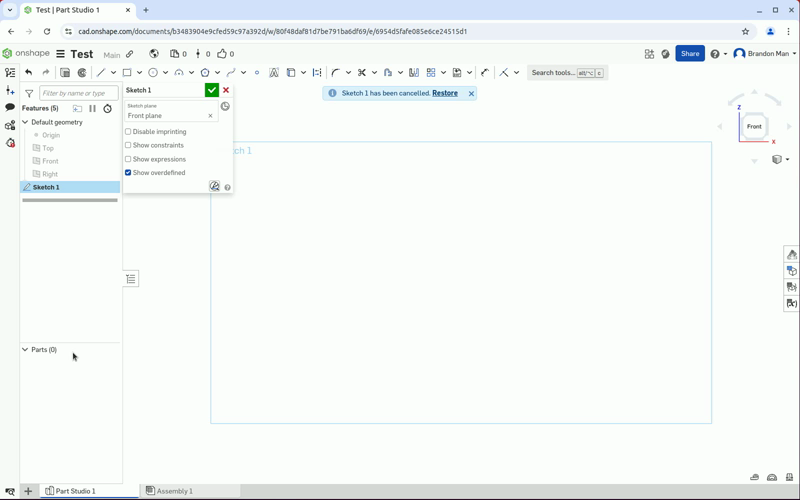
key(c)
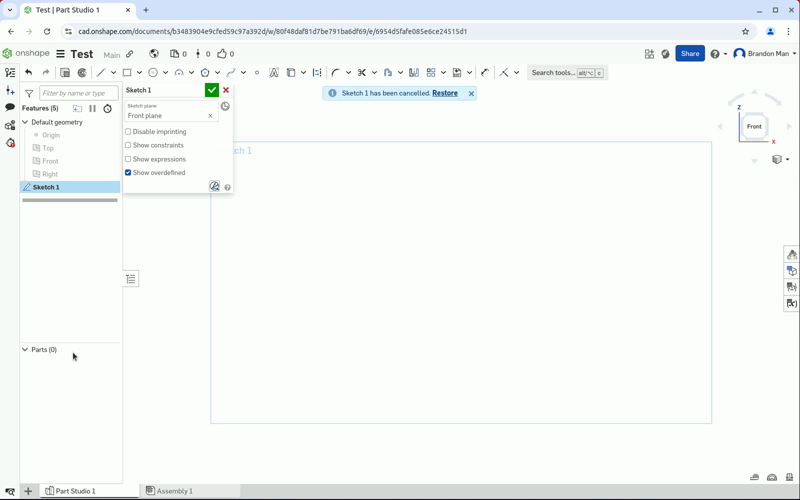
key_down(shift)
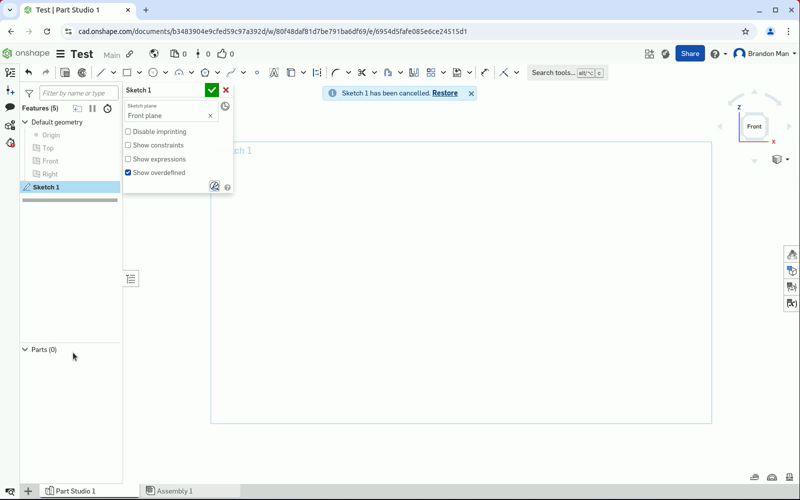
mouse_move(461, 282)
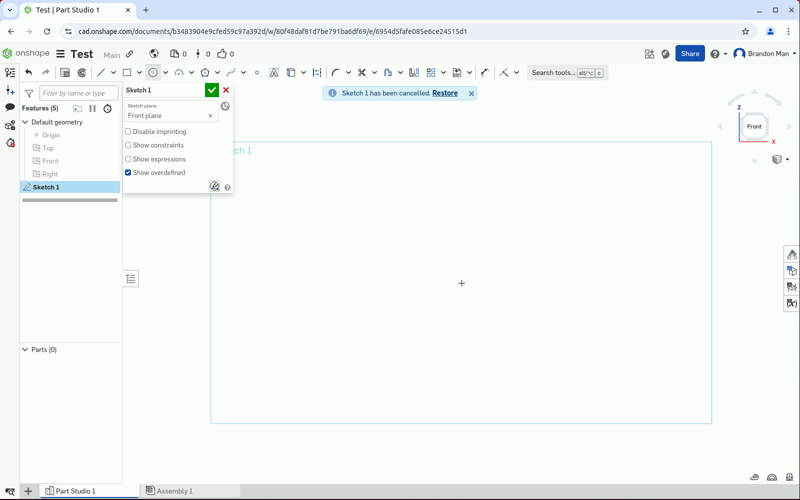
click(461, 282)
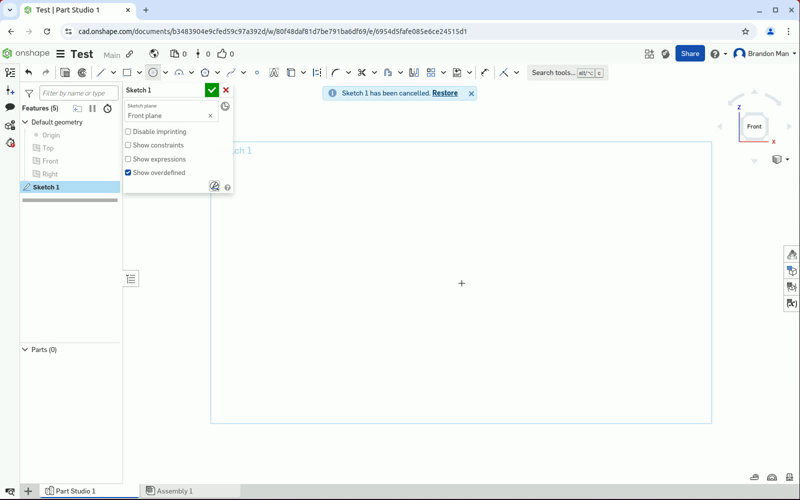
key_up(shift)
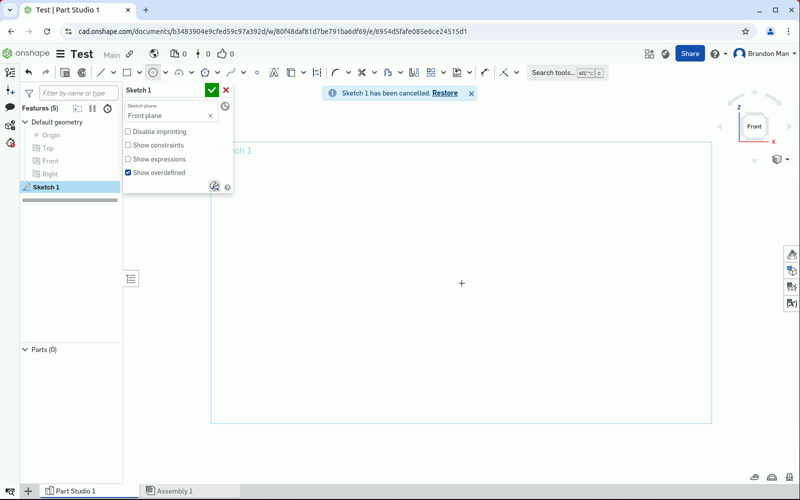
mouse_move(499, 282)
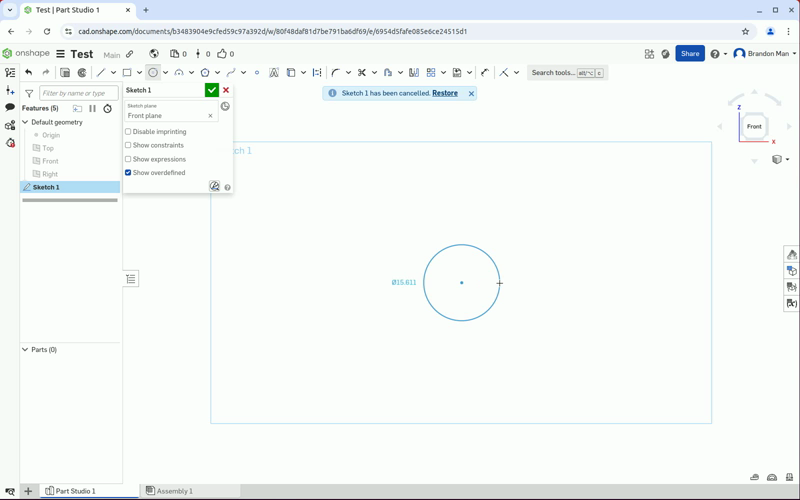
click(499, 282)
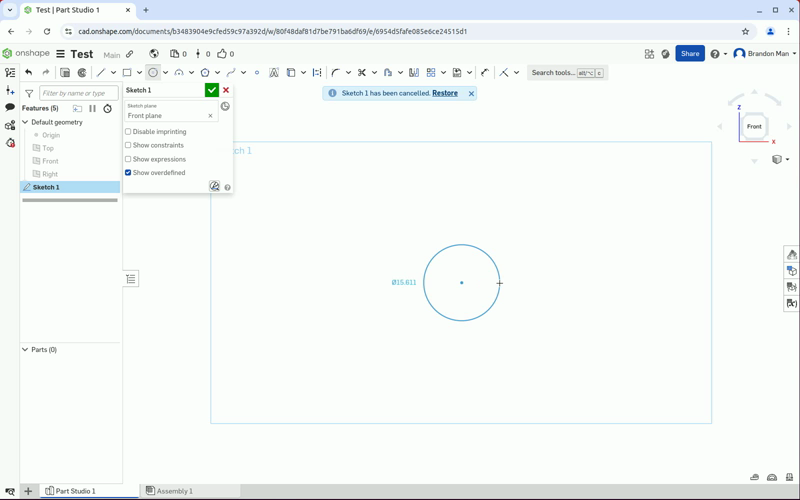
key(esc)
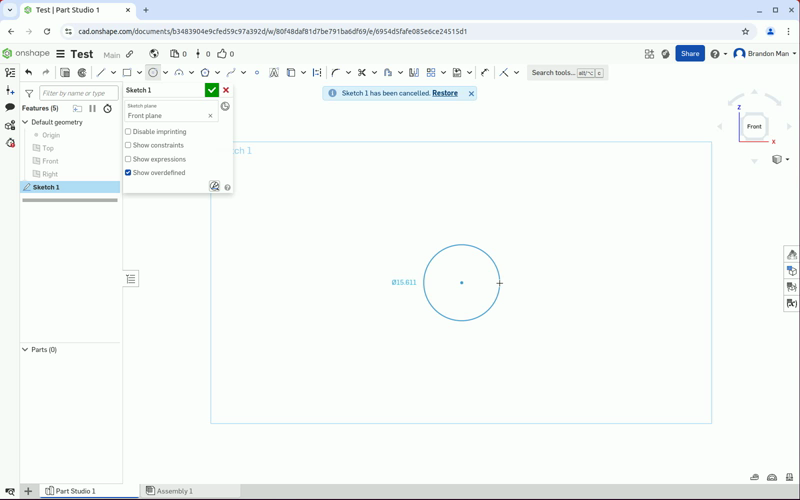
key(c)
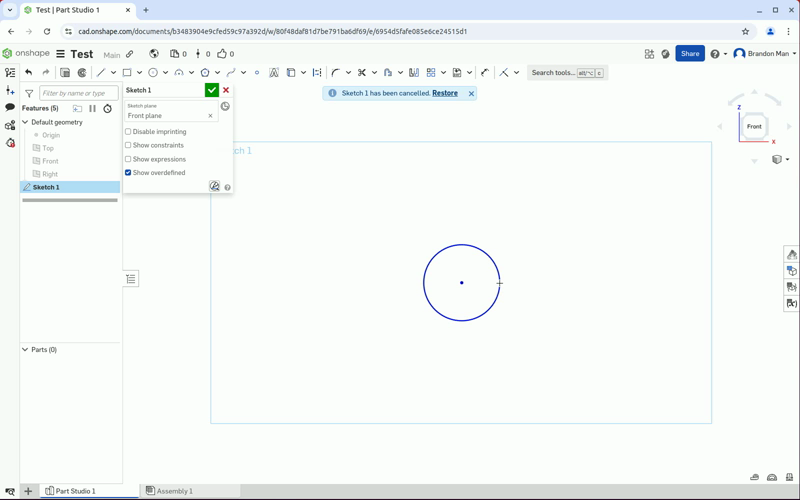
key_down(shift)
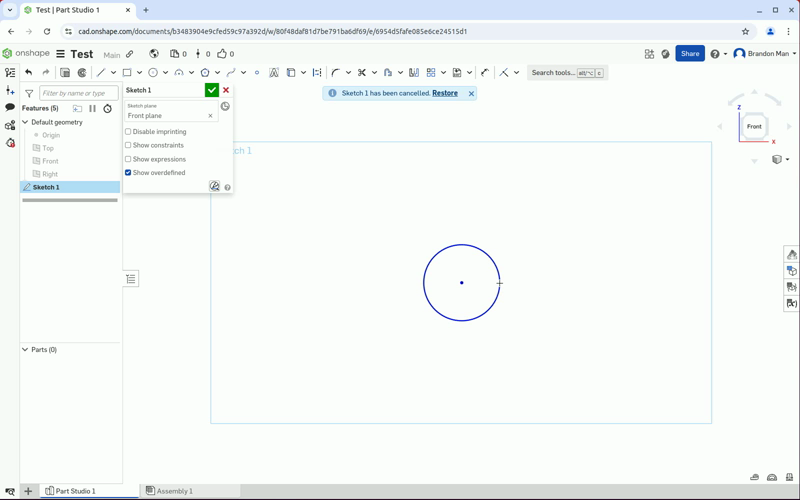
mouse_move(461, 282)
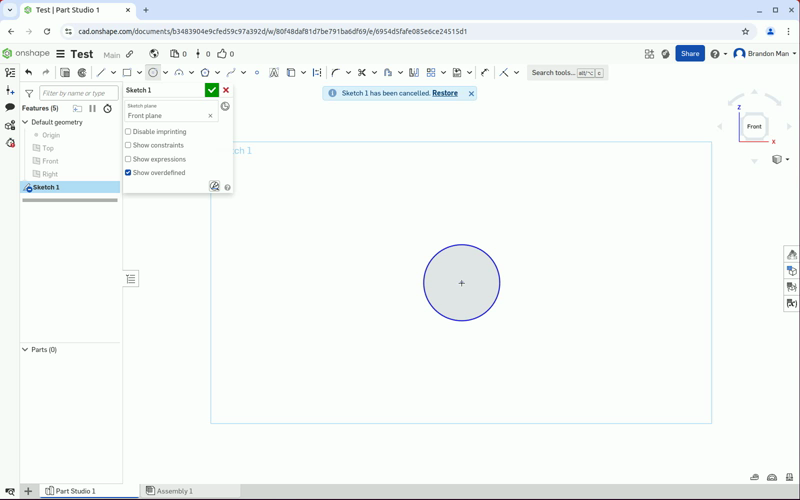
click(461, 282)
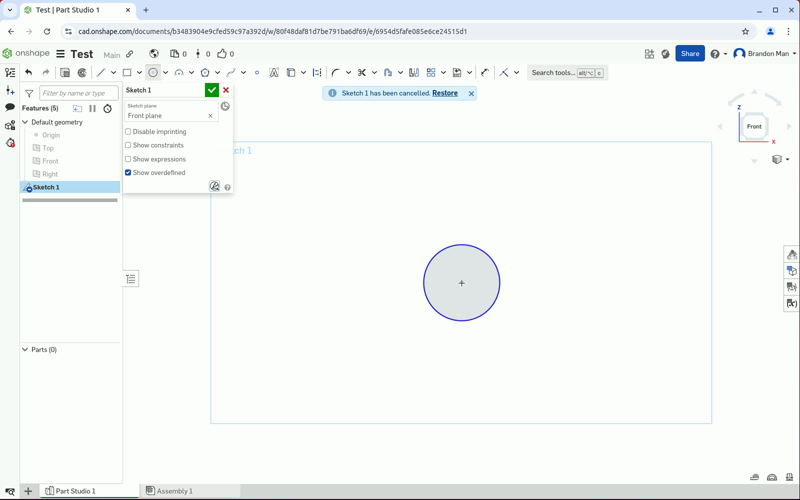
key_up(shift)
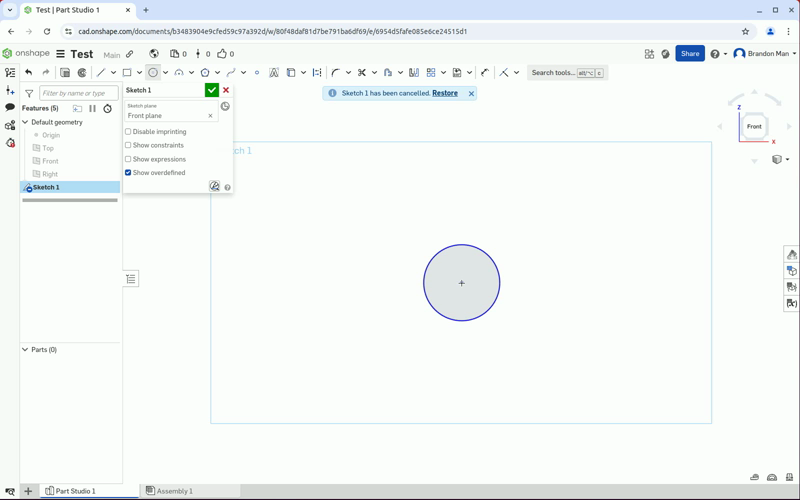
mouse_move(481, 282)
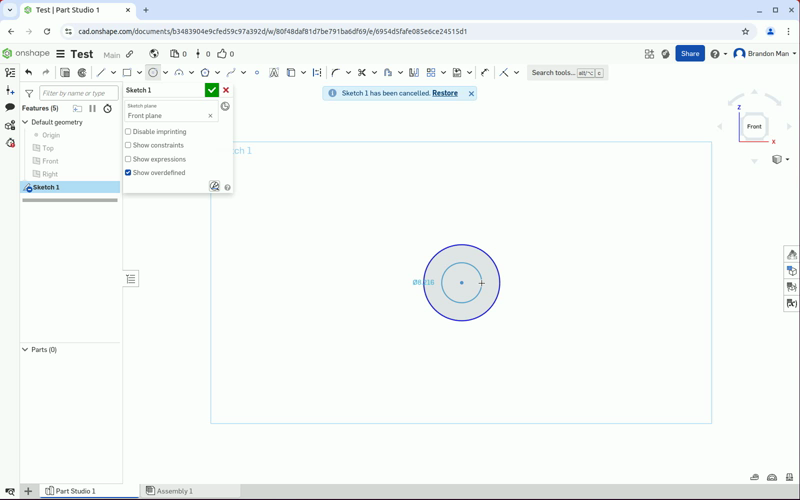
click(481, 282)
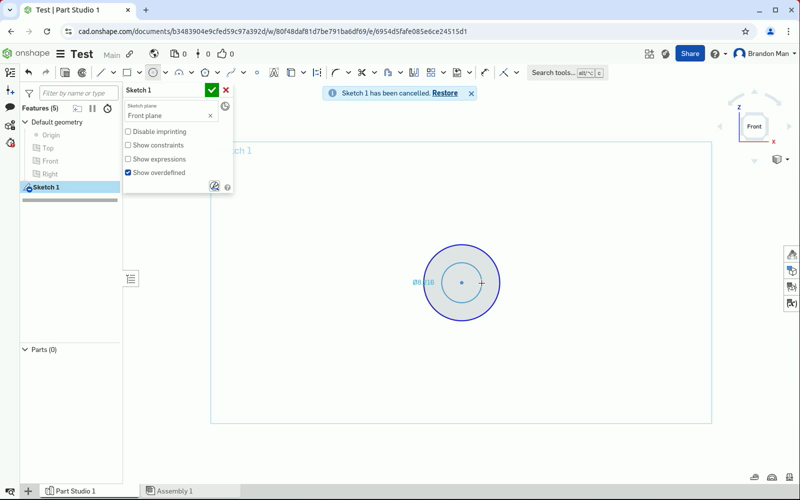
key(esc)
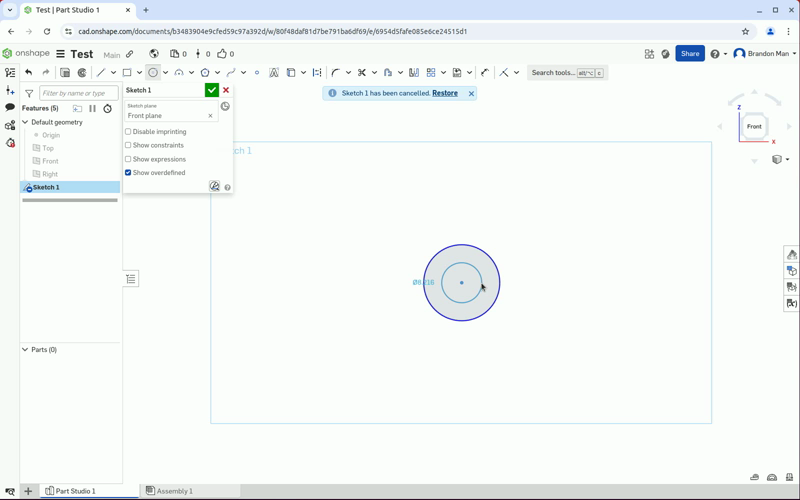
mouse_move(465, 252)
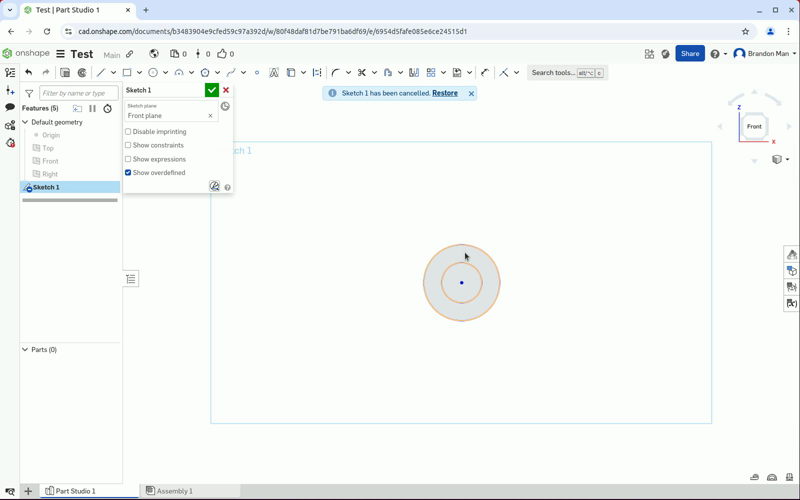
click(465, 252)
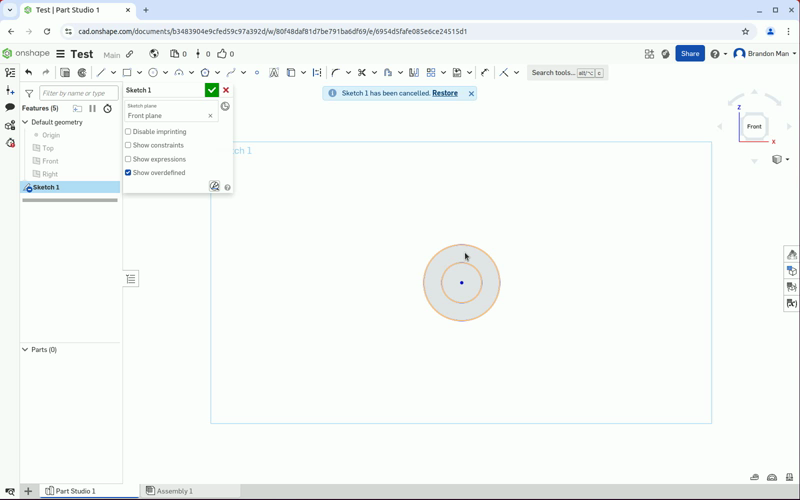
mouse_move(73, 352)
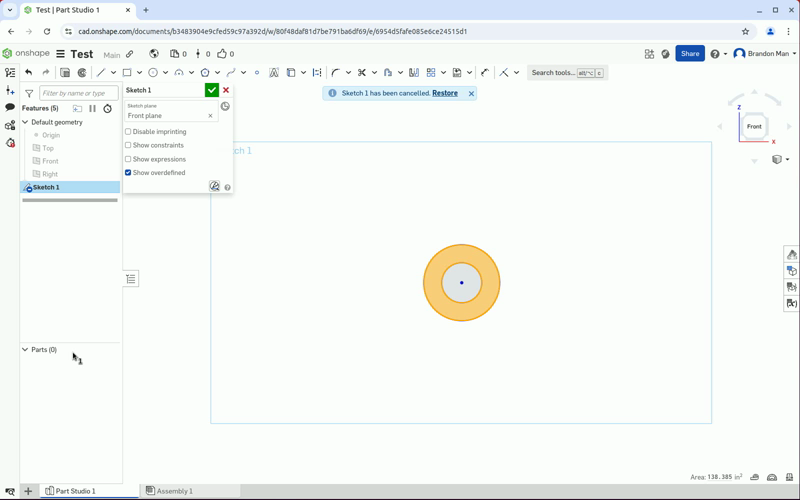
key(shift+y)
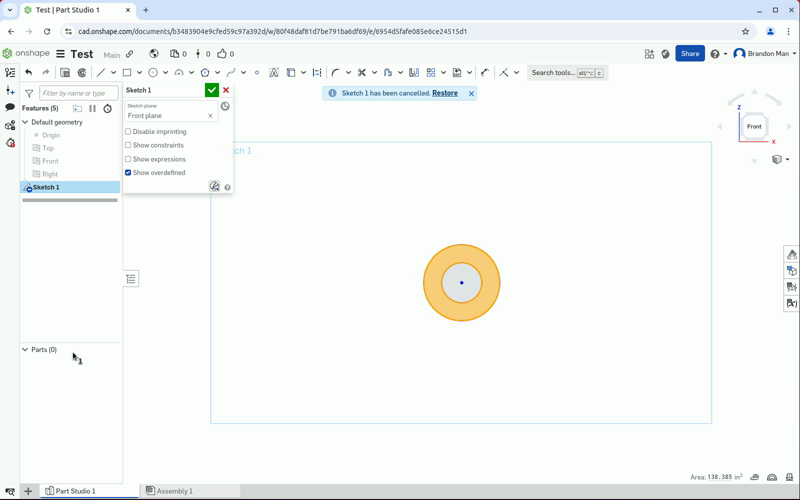
key(shift+e)
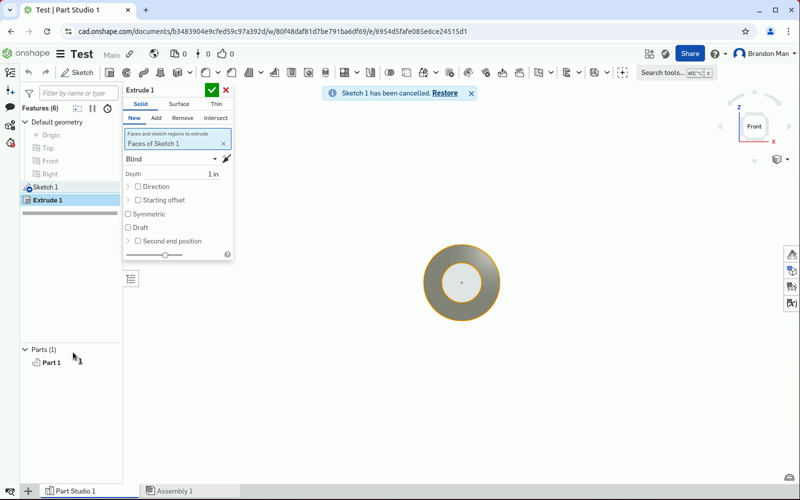
mouse_move(143, 106)
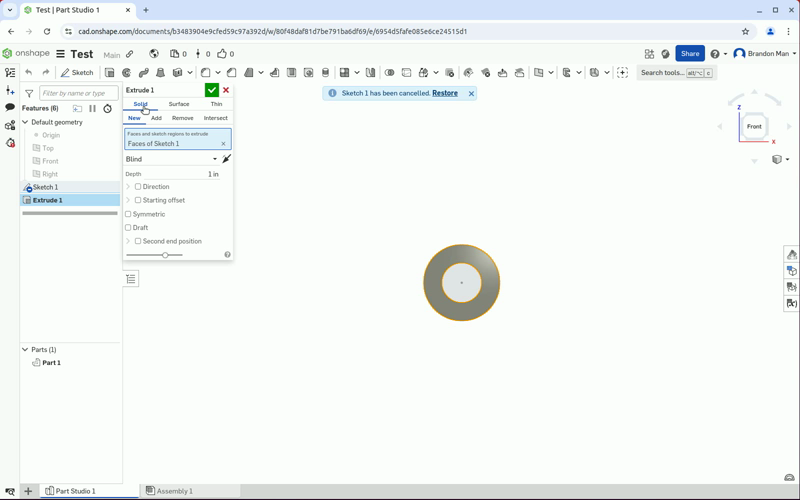
click(143, 106)
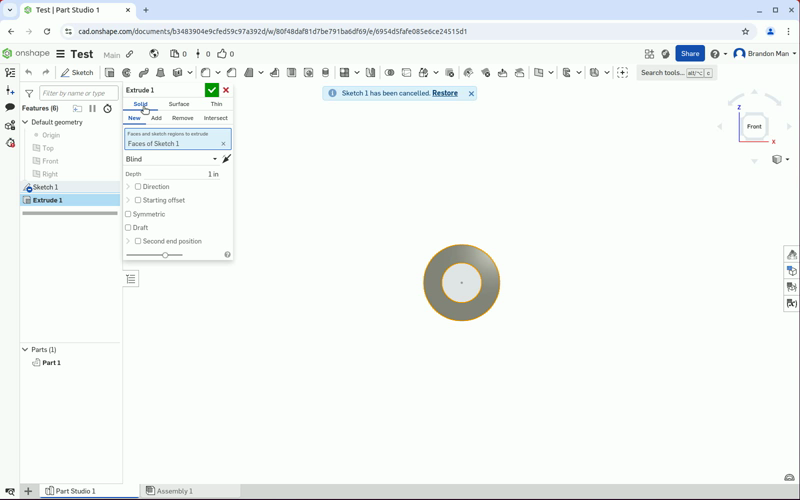
mouse_move(137, 120)
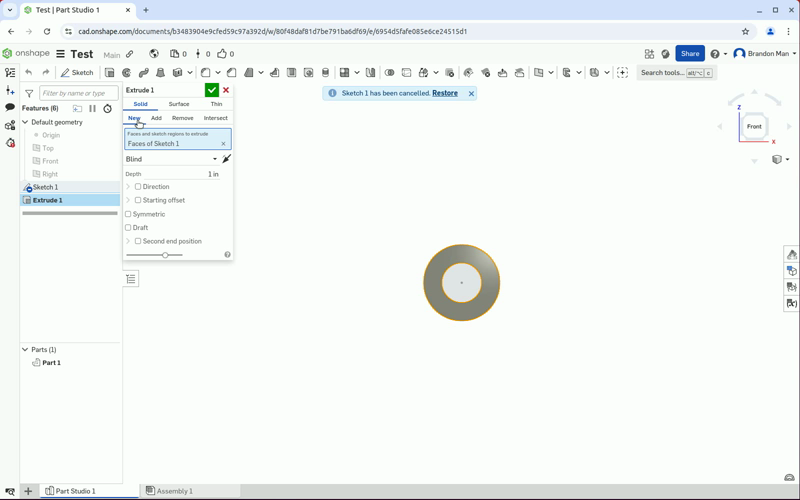
click(137, 120)
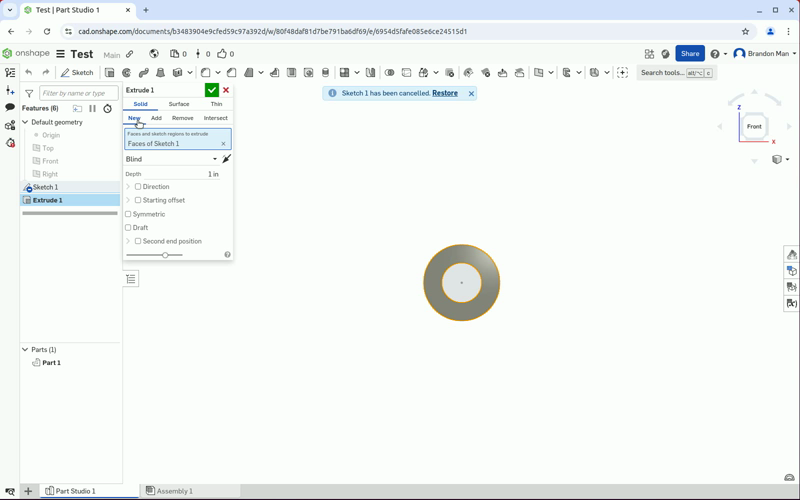
key(tab, 4)
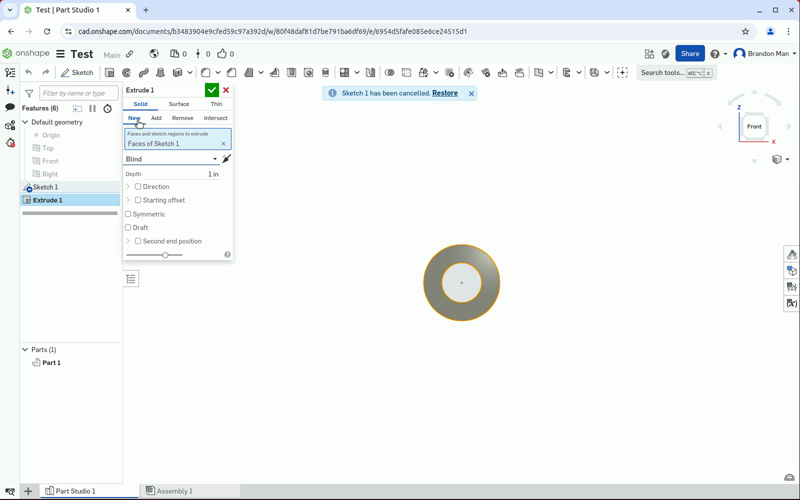
text(2.407)
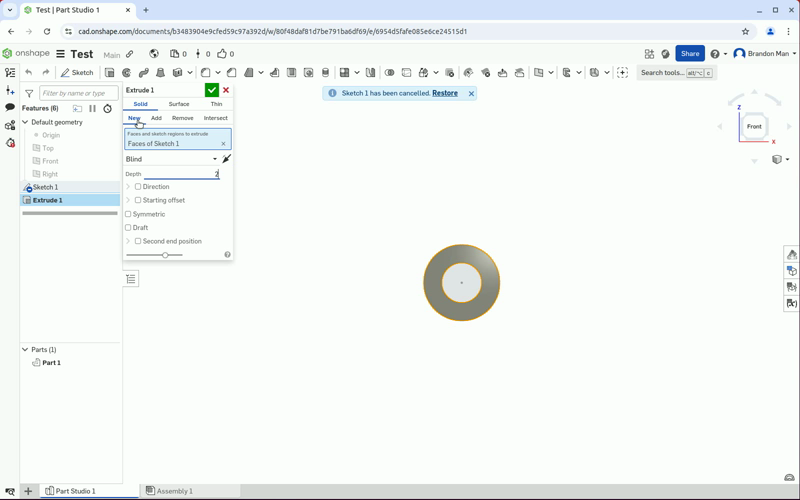
key(enter)
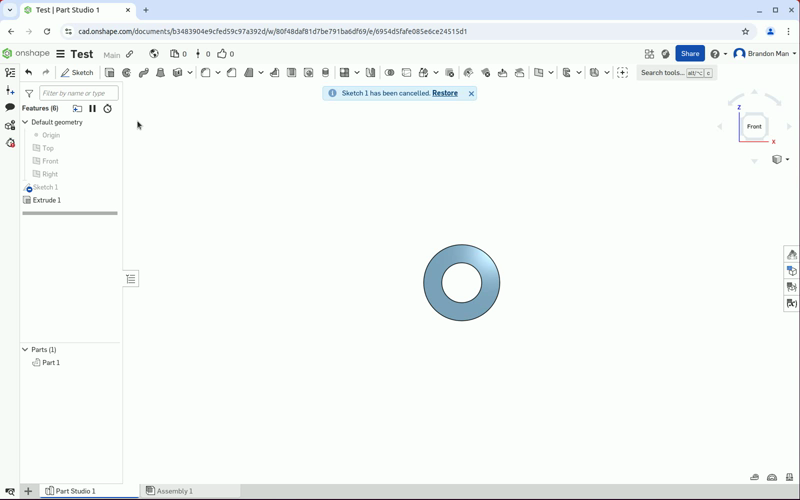
key(shift+h)
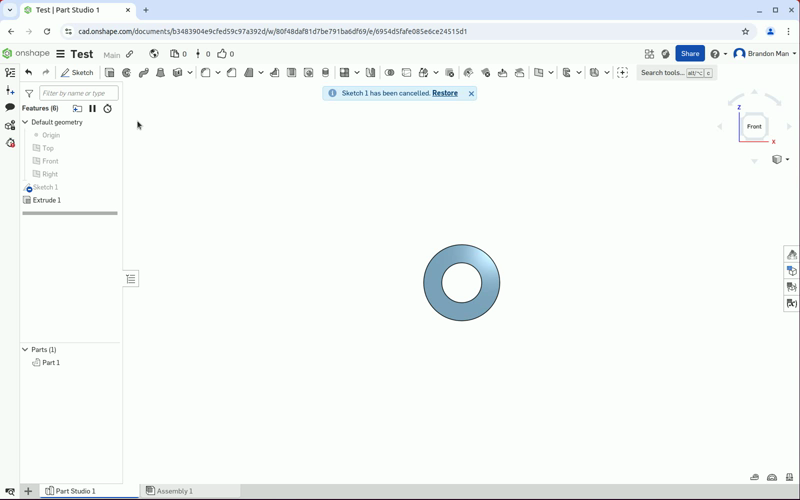
key(shift+h)
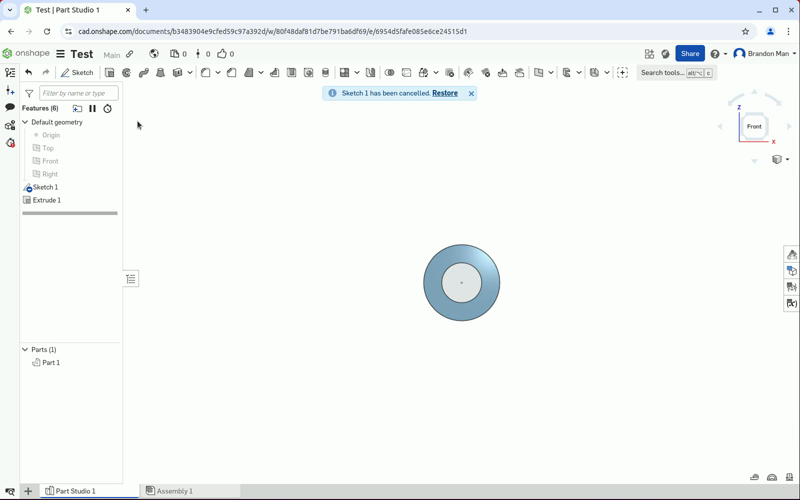
mouse_move(73, 189)
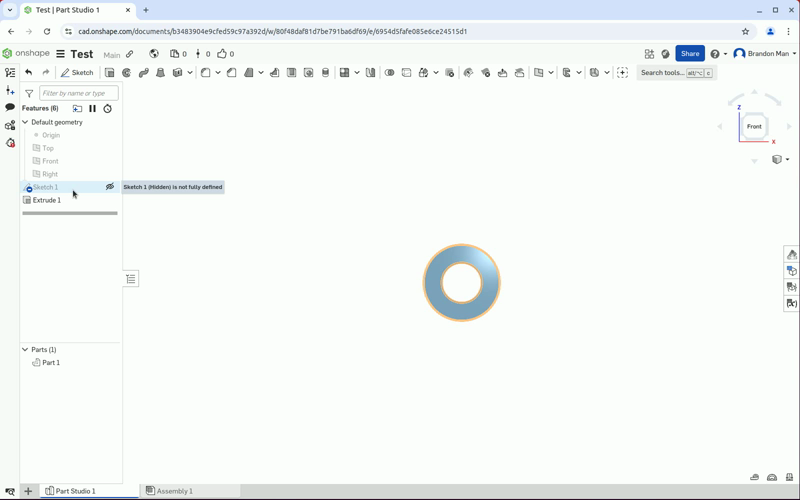
click(73, 189)
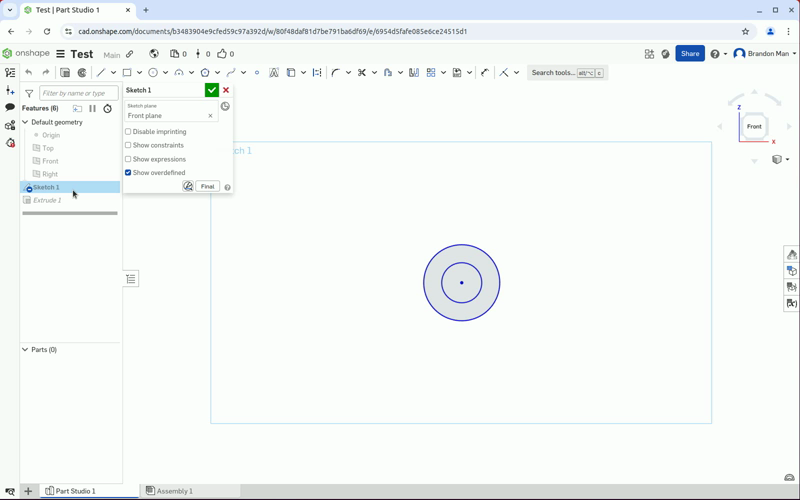
mouse_move(229, 92)
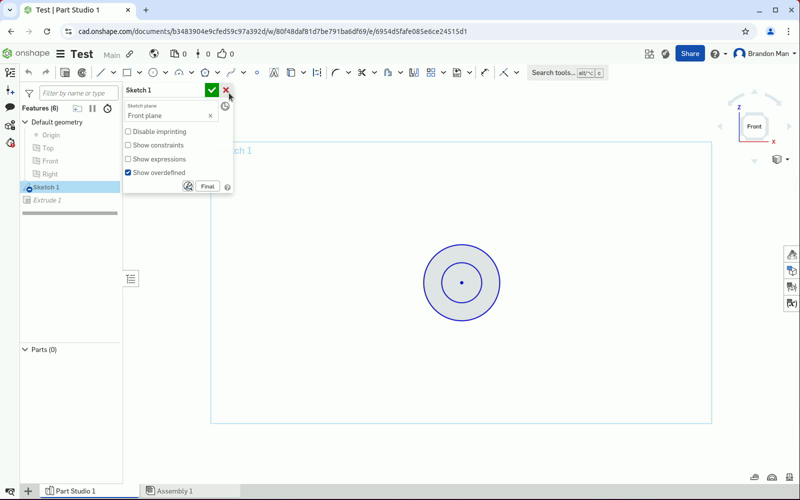
click(229, 92)
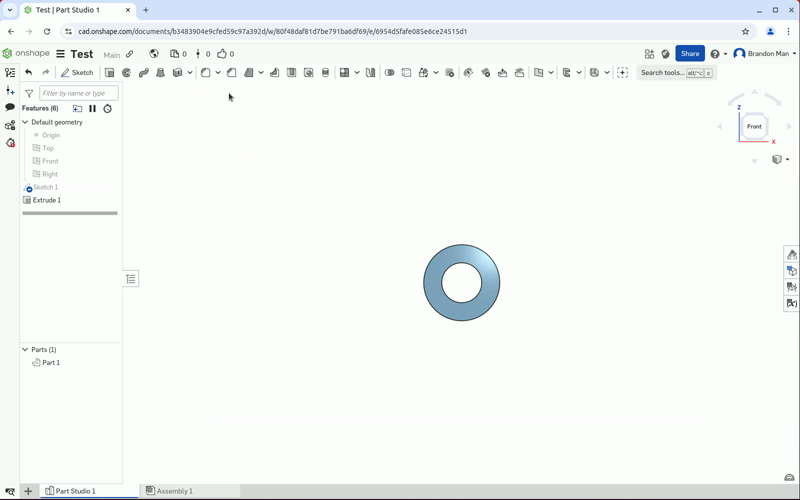
mouse_move(541, 75)
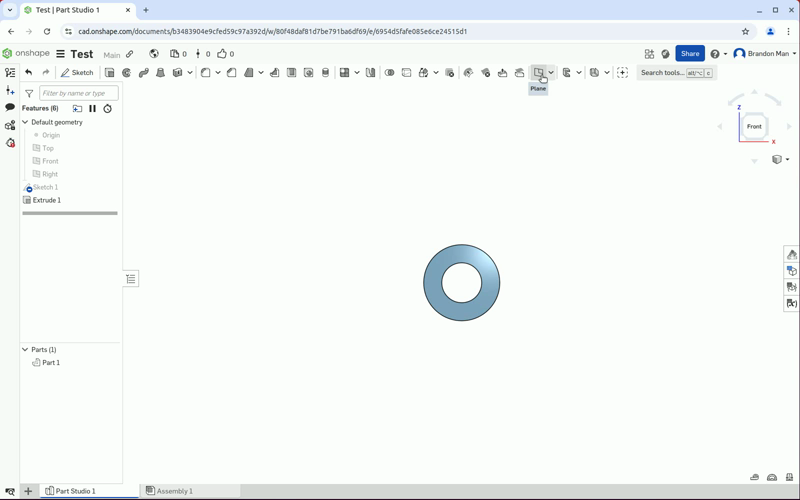
click(541, 75)
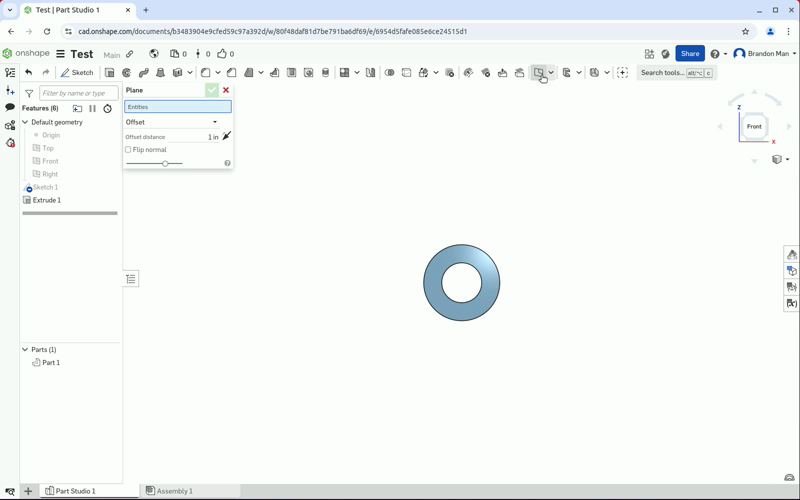
mouse_move(73, 163)
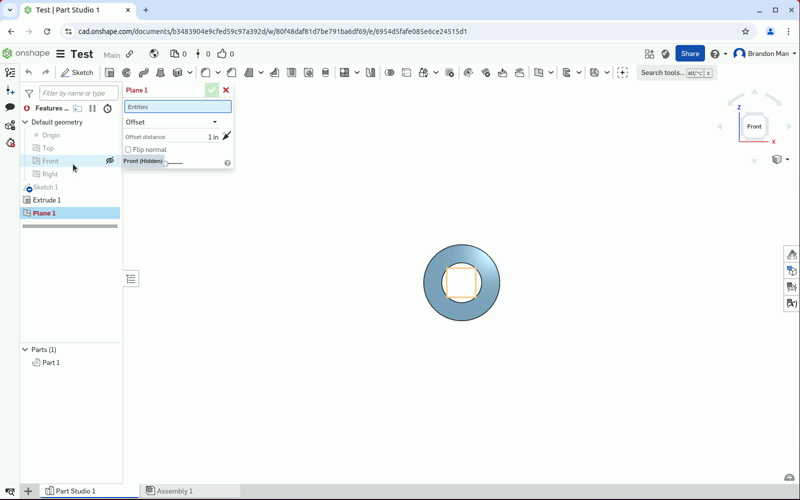
click(73, 163)
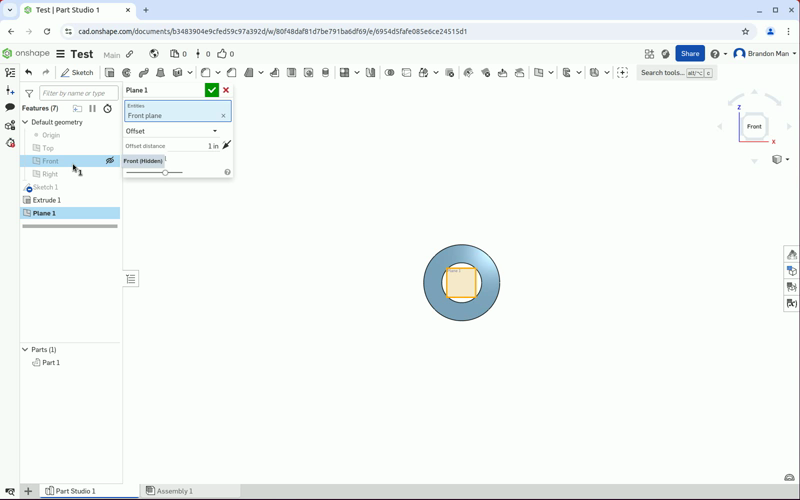
key(tab, 2)
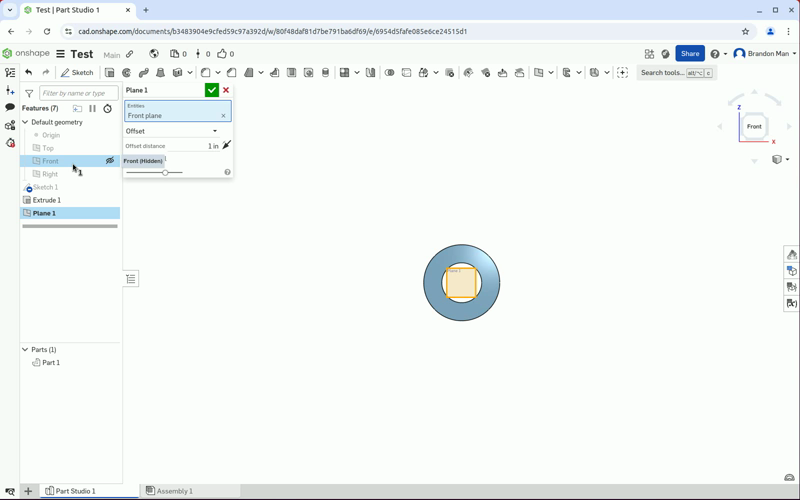
text(2.403)
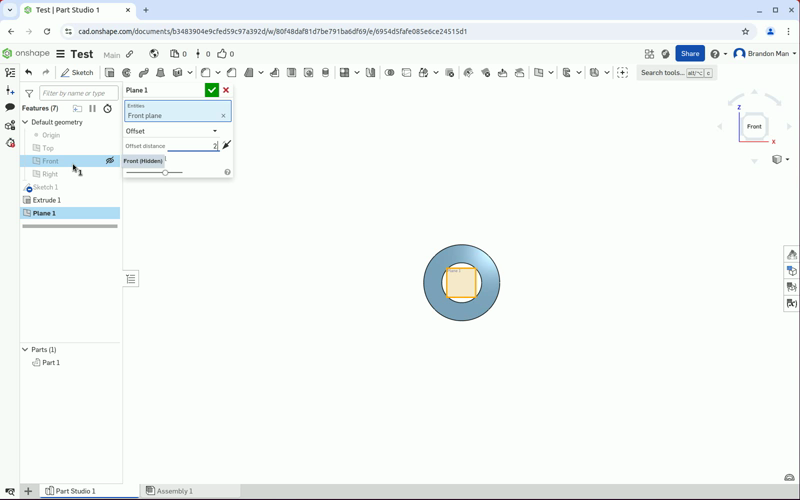
key(enter, 2)
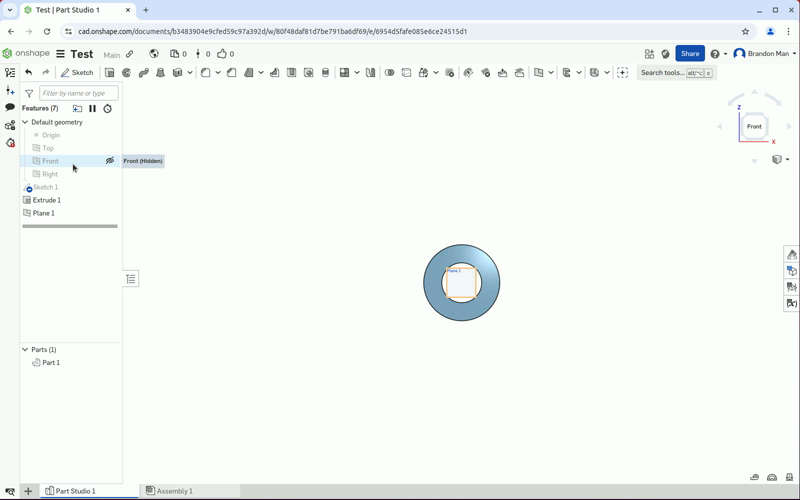
key(shift+s)
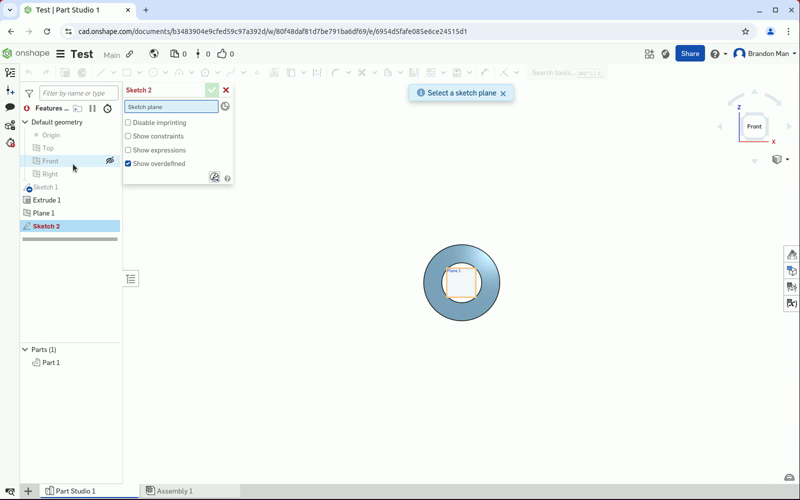
mouse_move(73, 215)
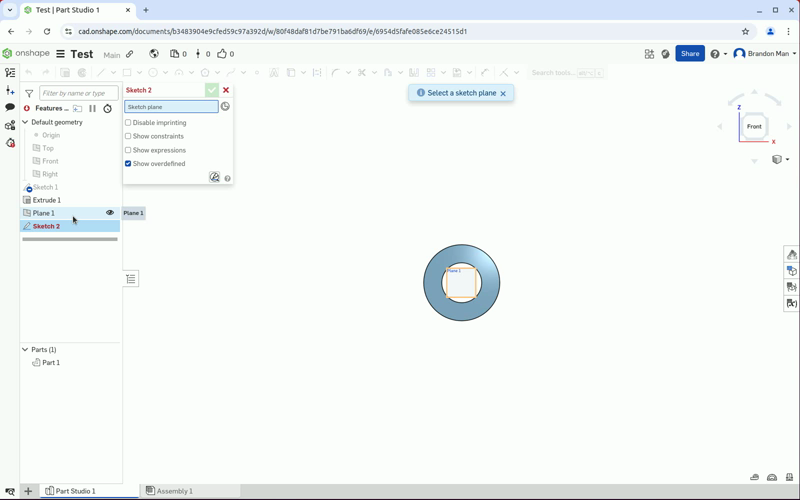
click(73, 215)
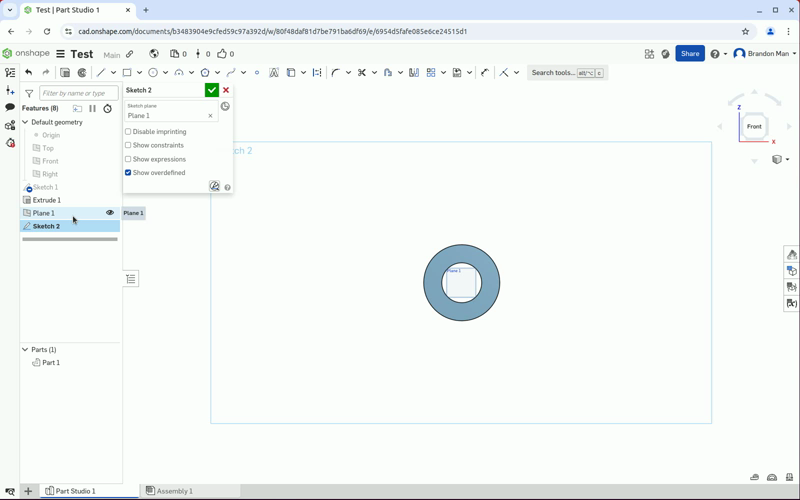
mouse_move(73, 352)
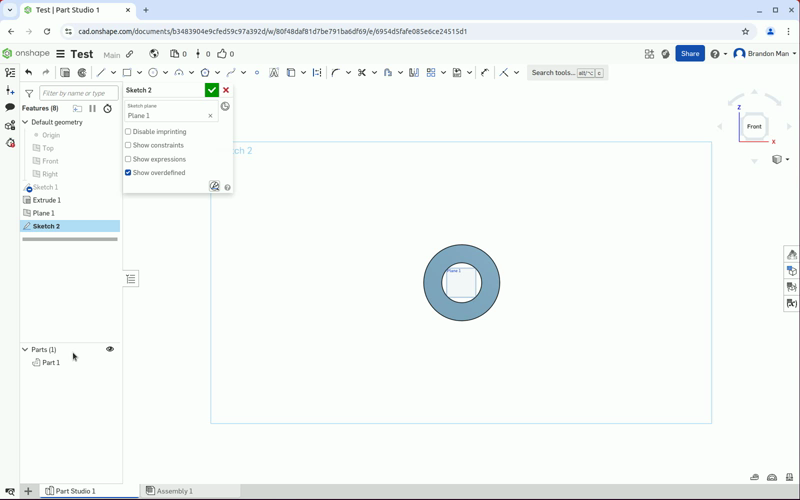
key(y)
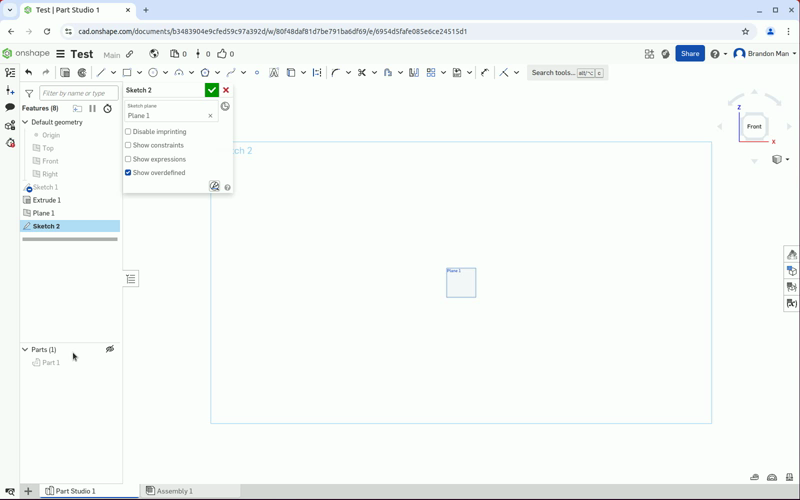
key(c)
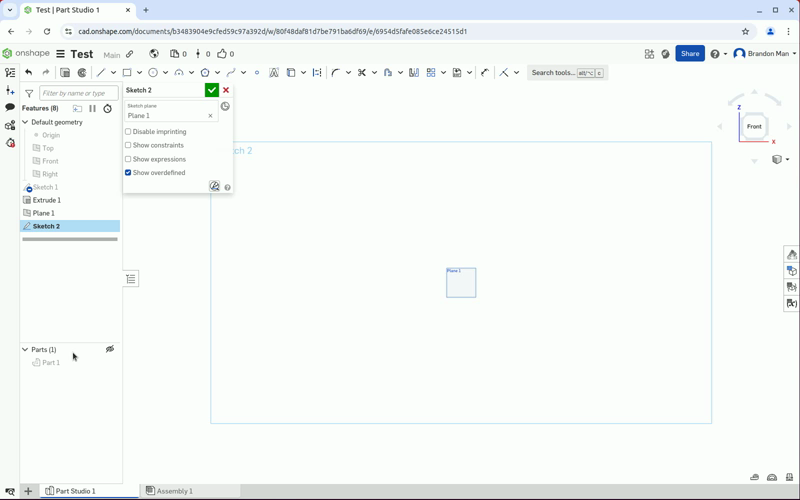
key_down(shift)
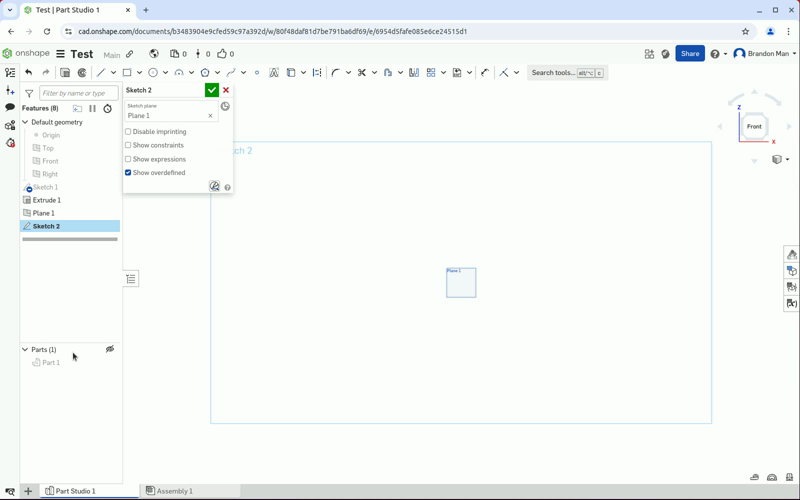
mouse_move(461, 282)
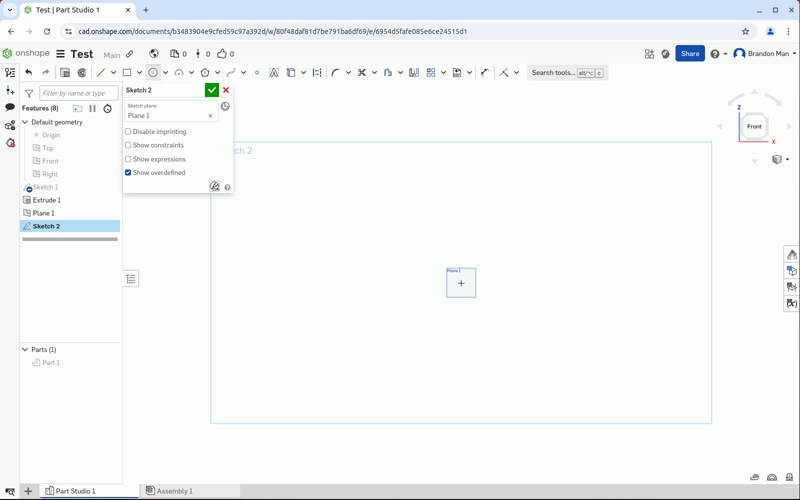
click(461, 282)
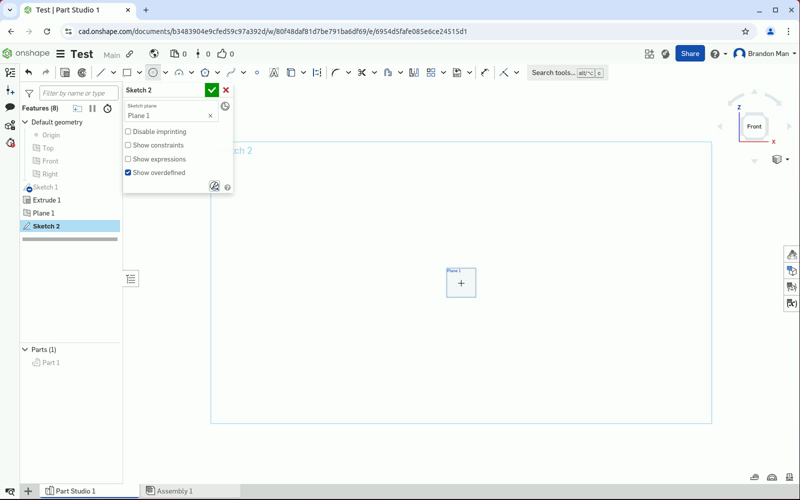
key_up(shift)
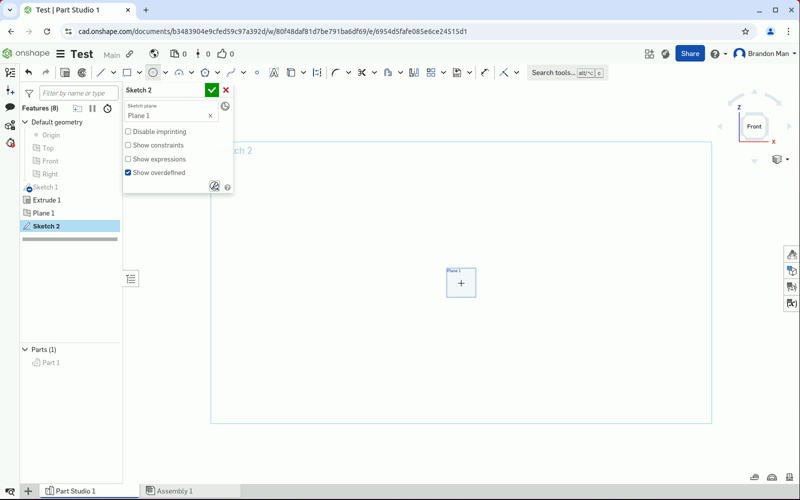
mouse_move(482, 282)
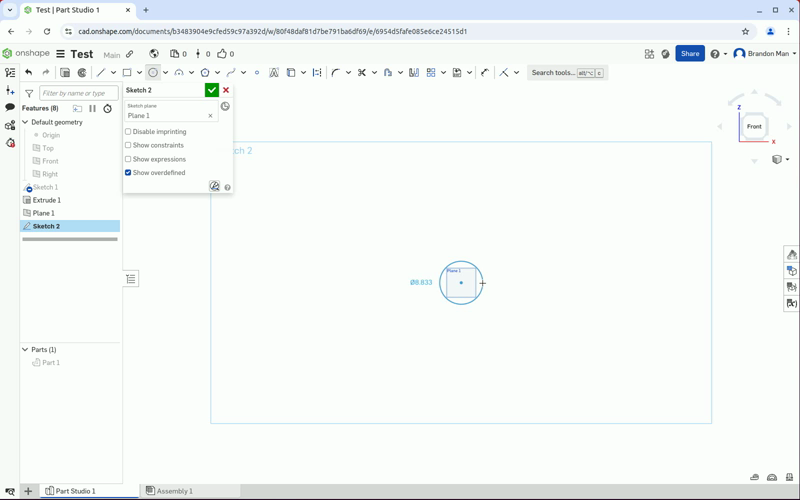
click(482, 282)
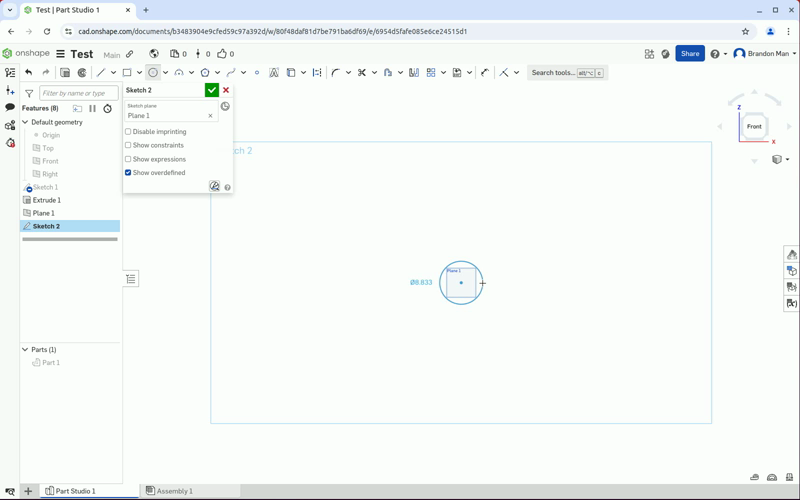
key(esc)
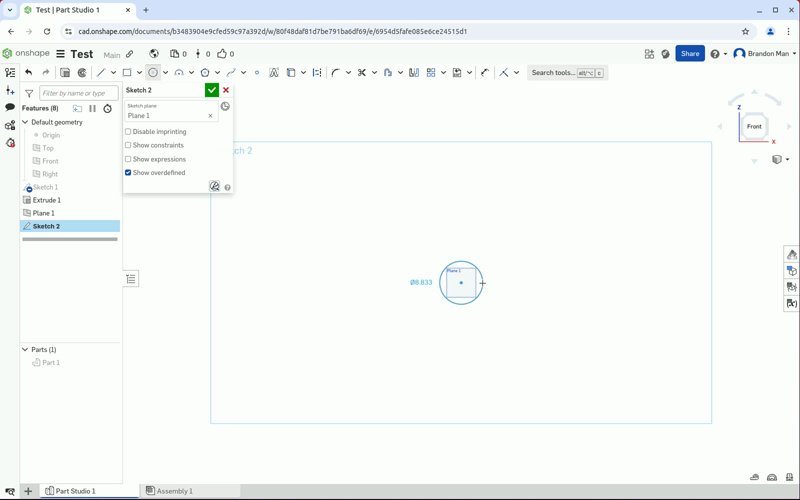
key(c)
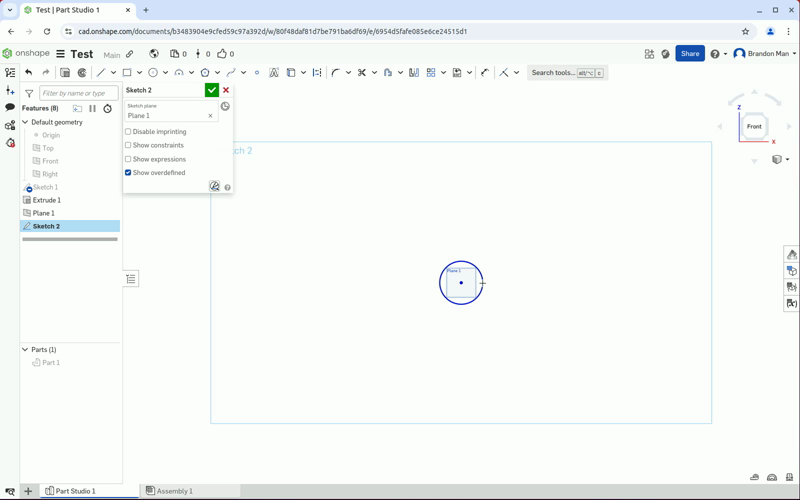
key_down(shift)
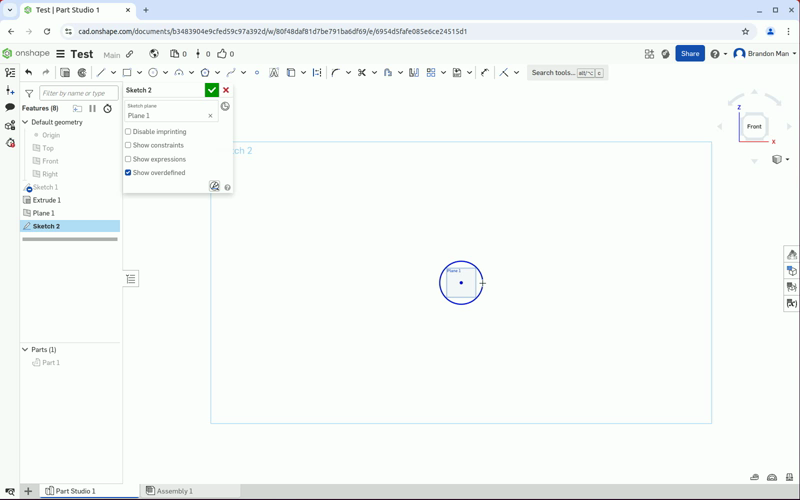
mouse_move(461, 282)
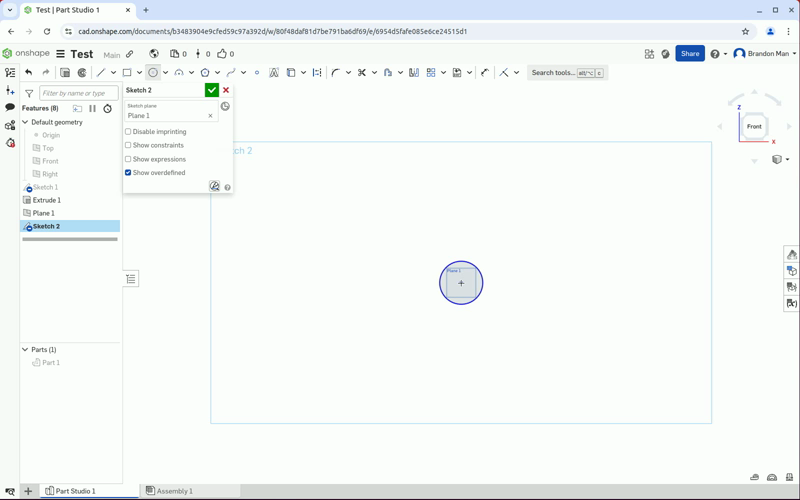
click(461, 282)
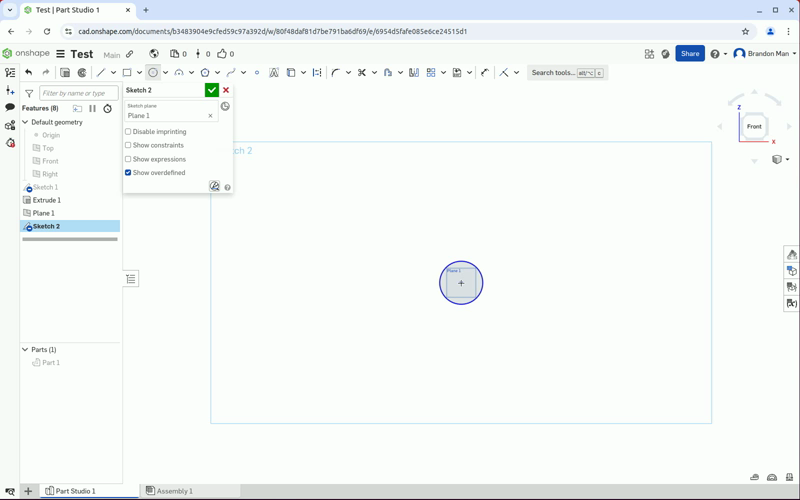
key_up(shift)
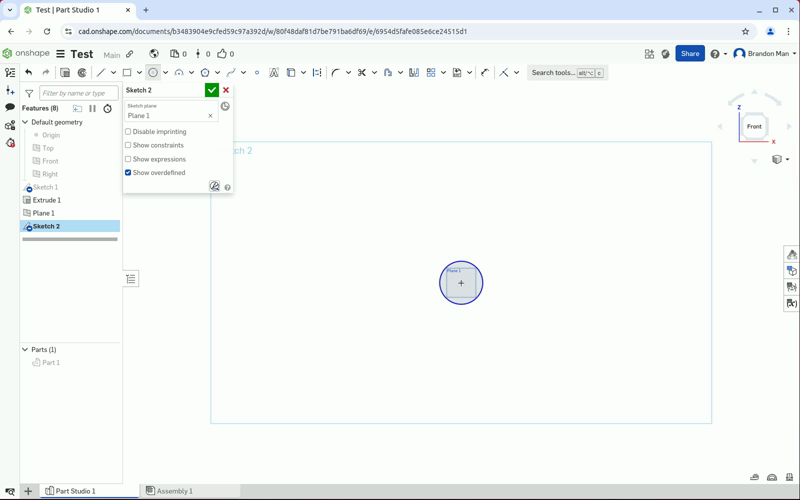
mouse_move(480, 282)
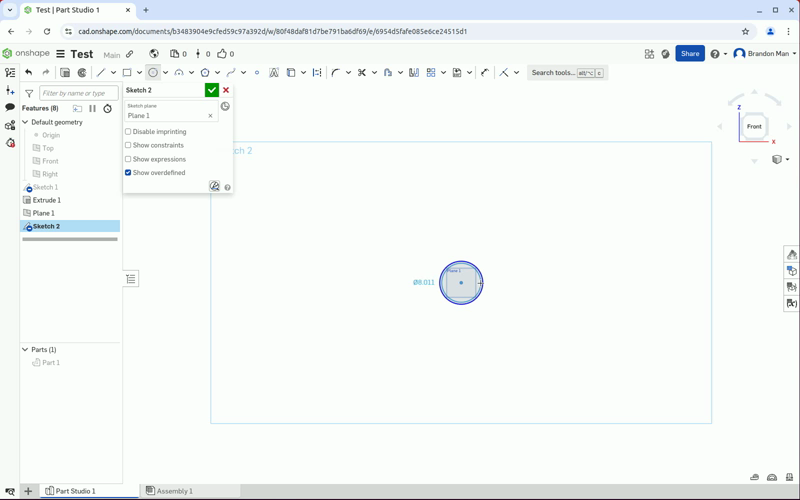
scroll(6)
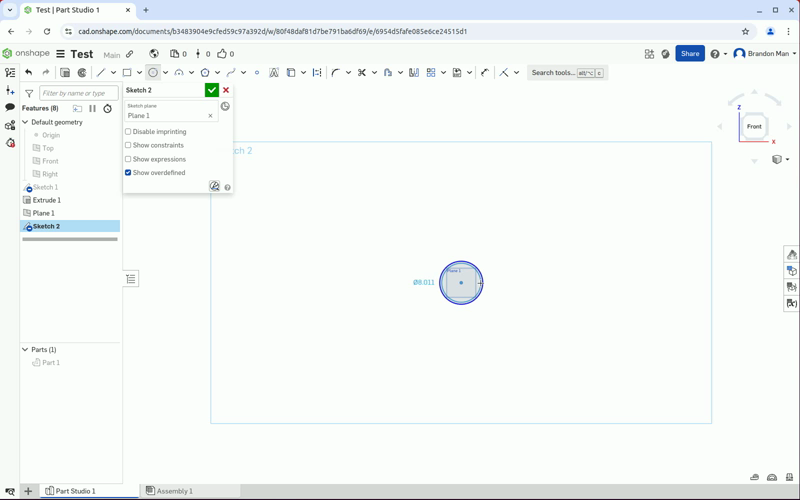
scroll(6)
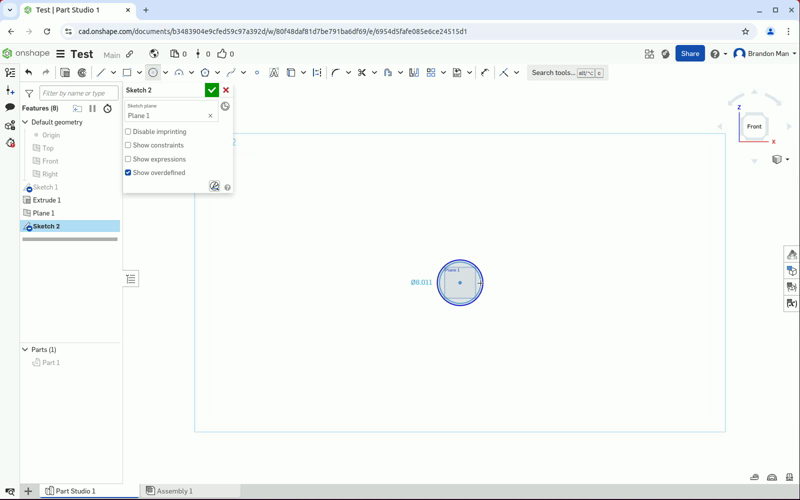
scroll(6)
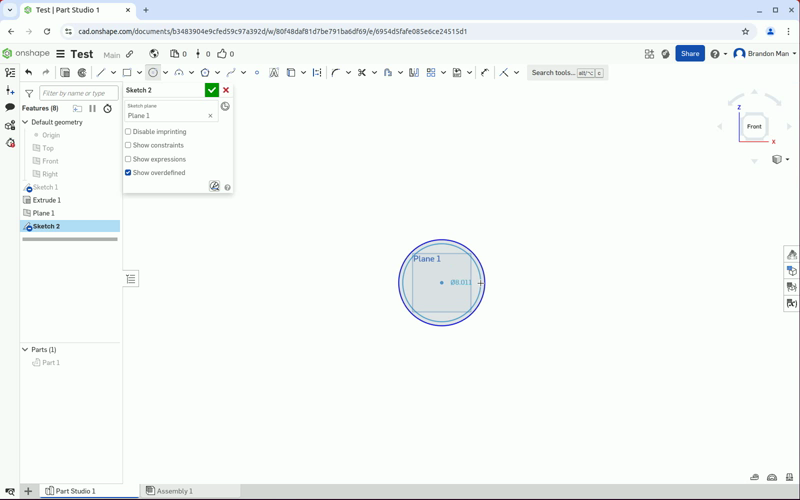
scroll(6)
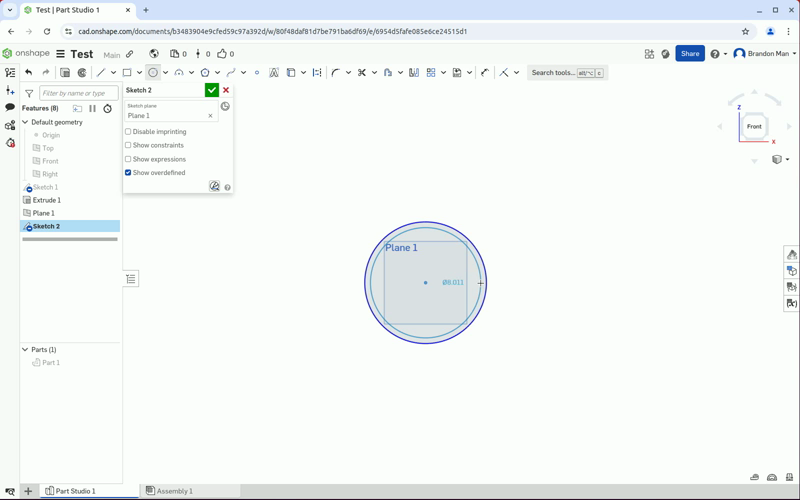
scroll(6)
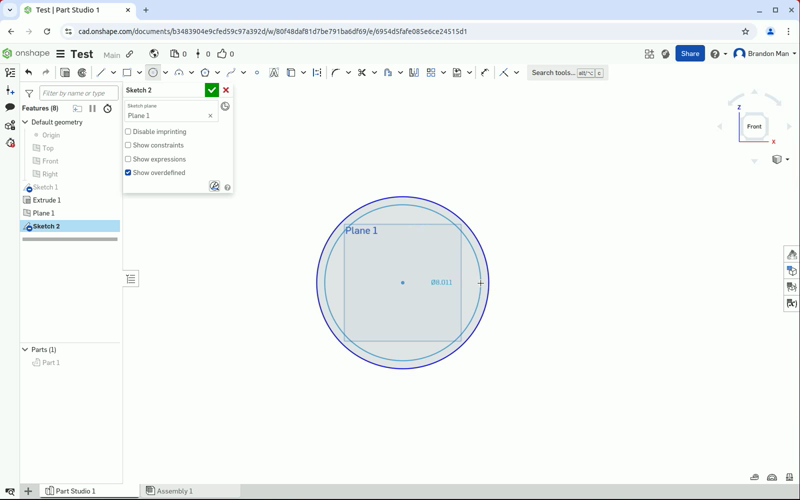
scroll(6)
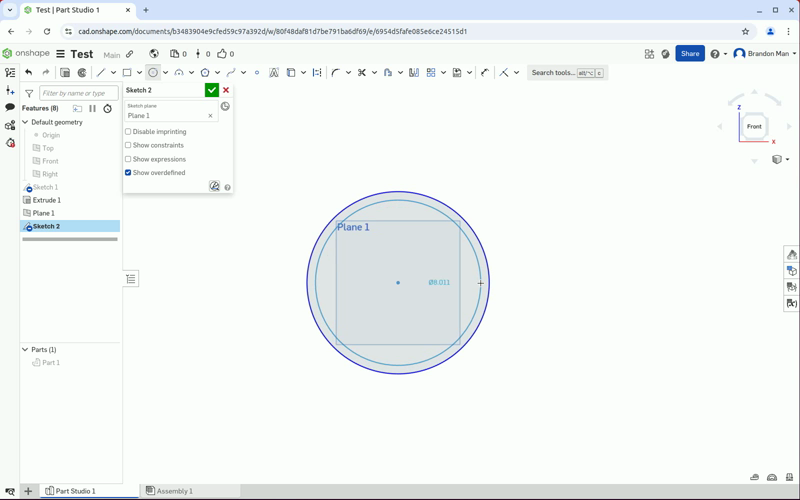
scroll(6)
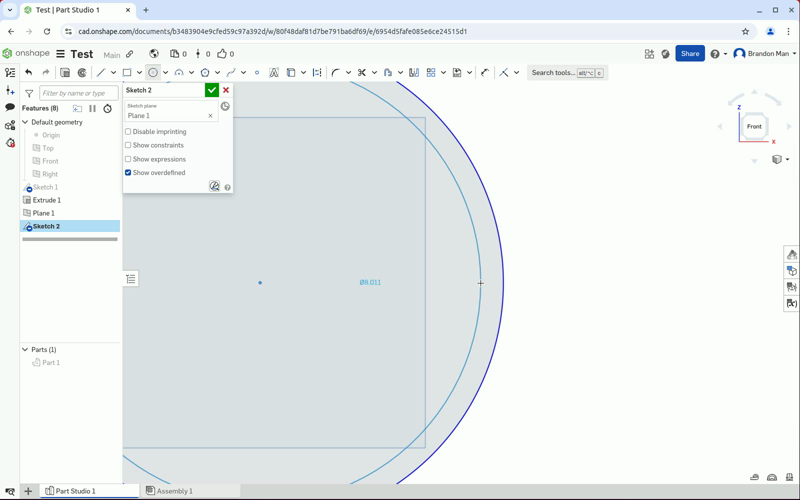
click(480, 282)
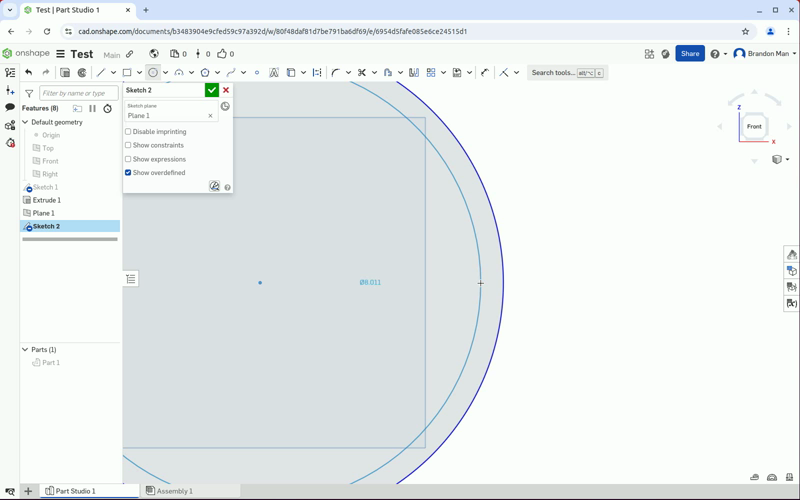
scroll(-6)
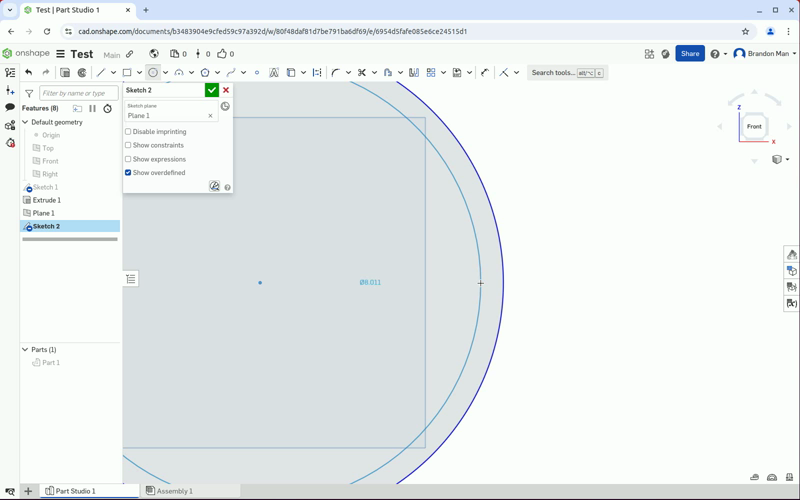
scroll(-6)
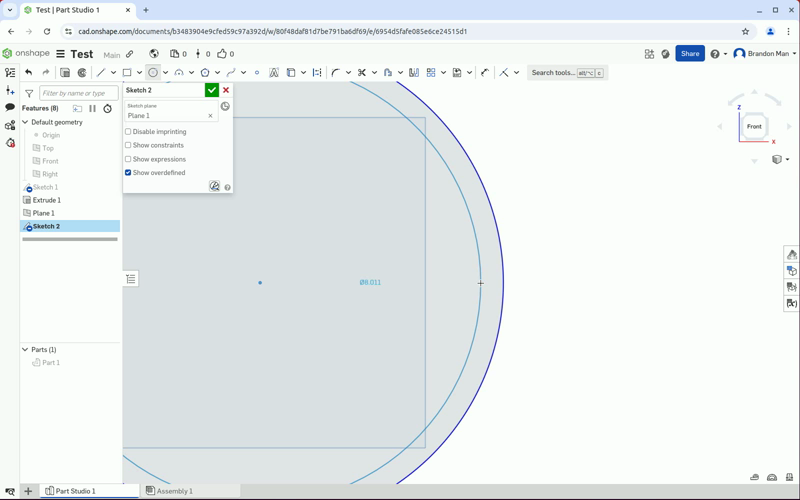
scroll(-6)
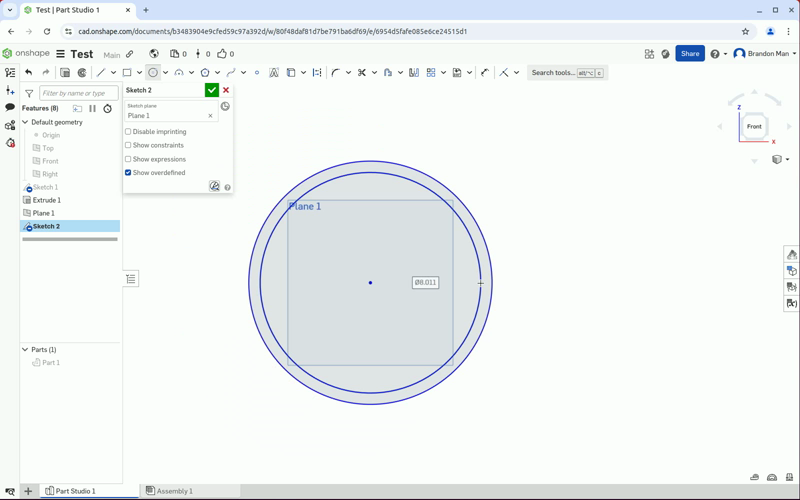
scroll(-6)
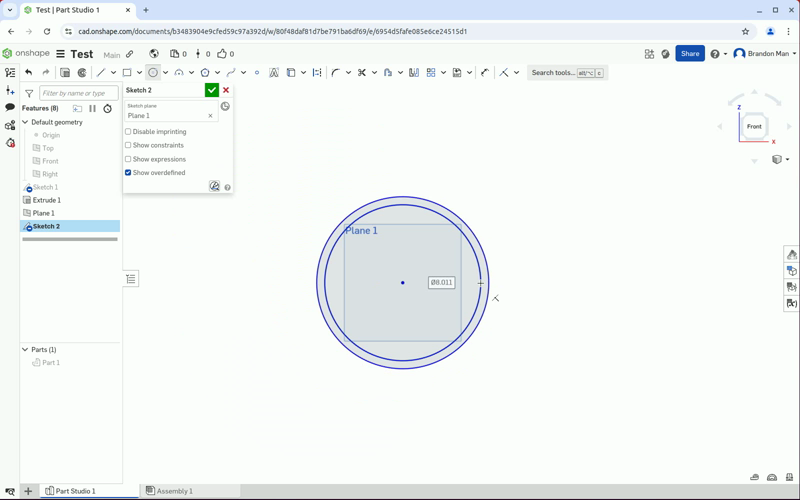
scroll(-6)
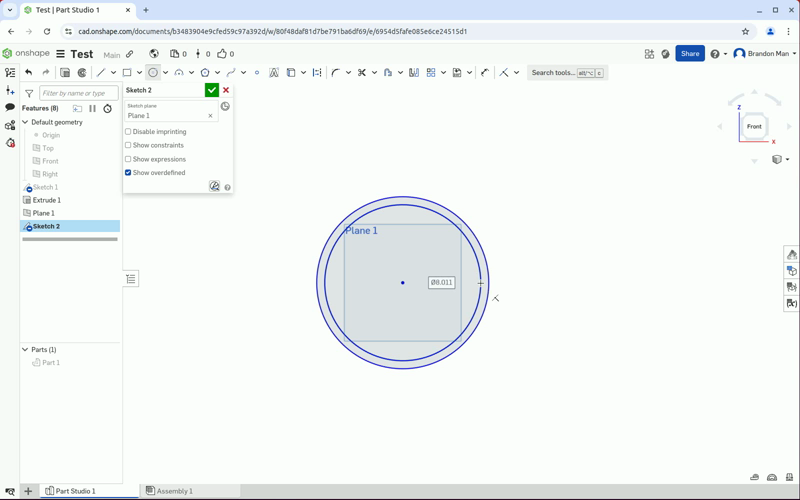
scroll(-6)
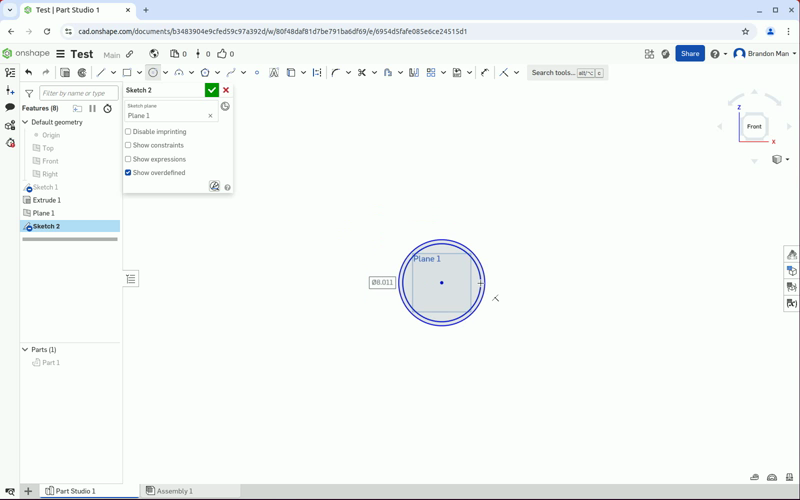
scroll(-6)
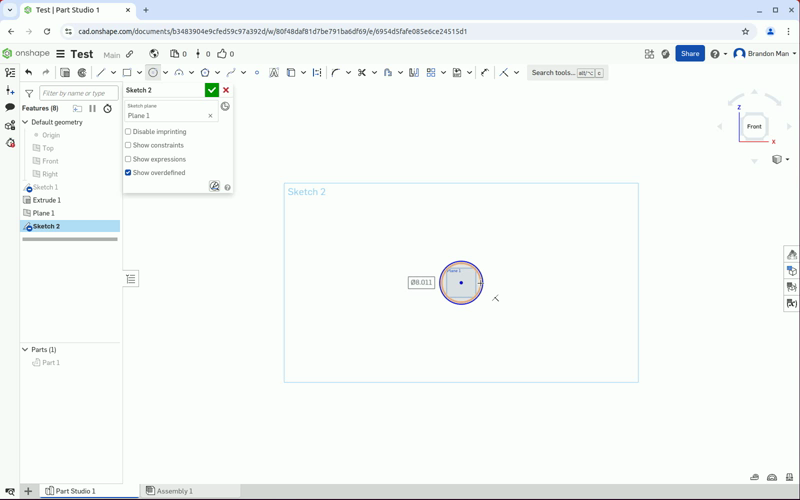
key(esc)
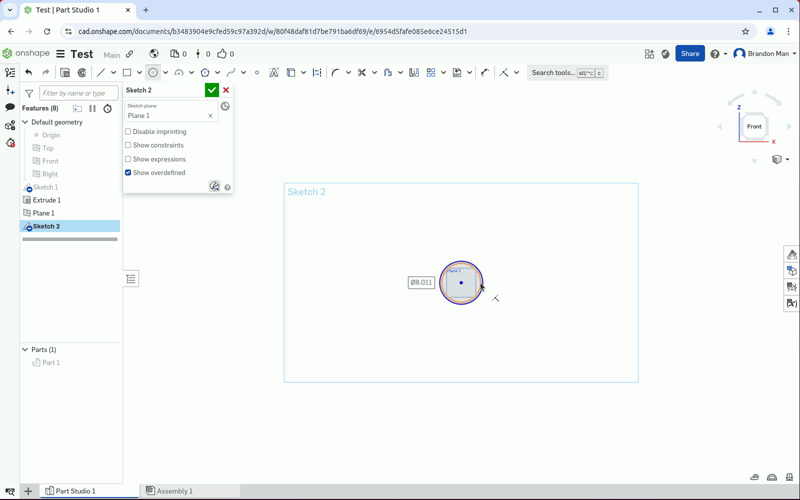
mouse_move(446, 297)
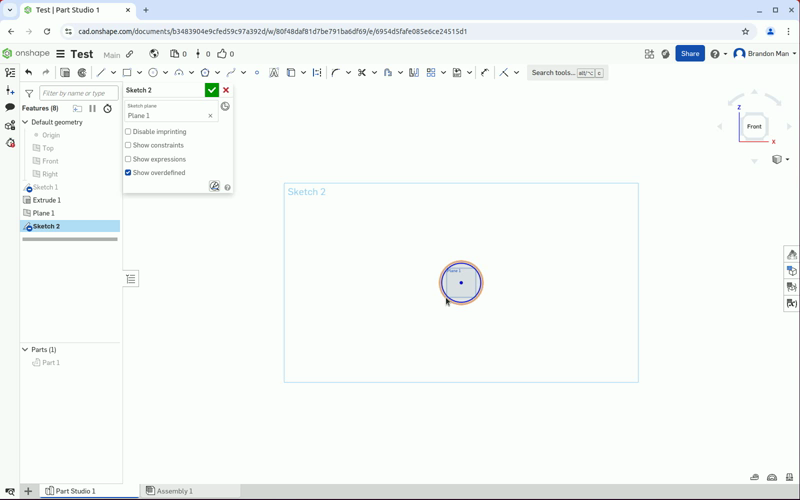
scroll(6)
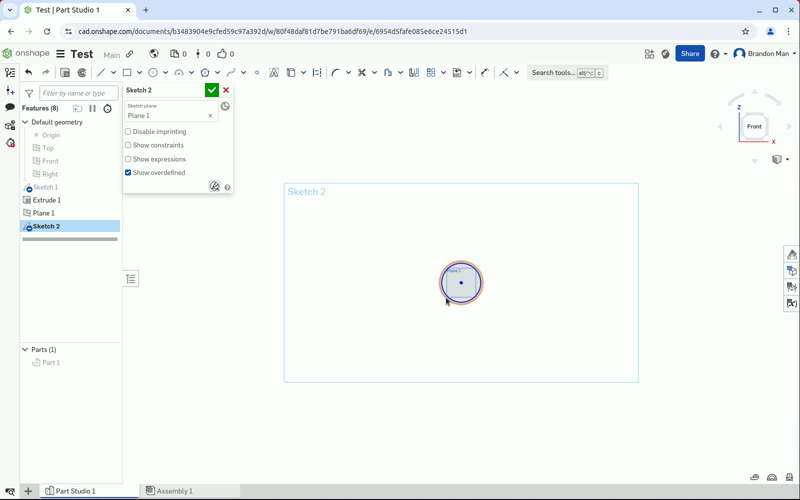
scroll(6)
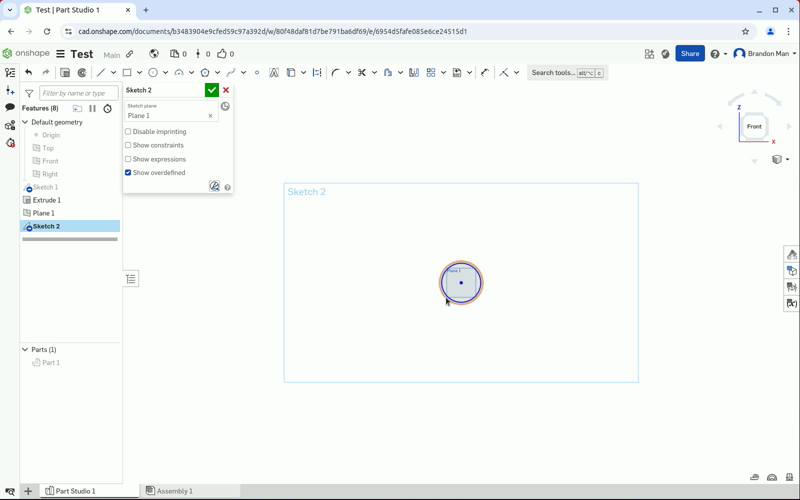
scroll(6)
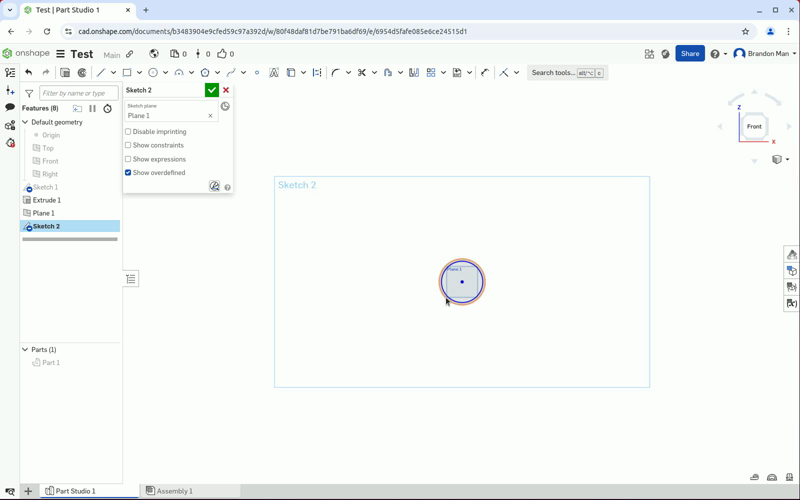
scroll(6)
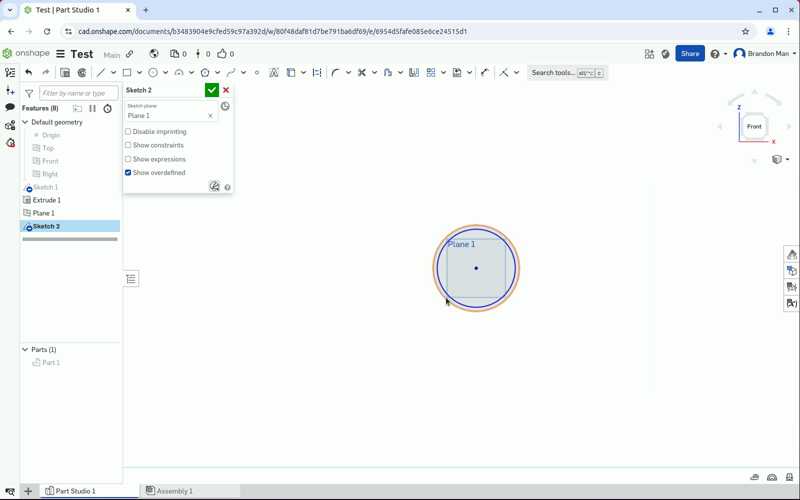
scroll(6)
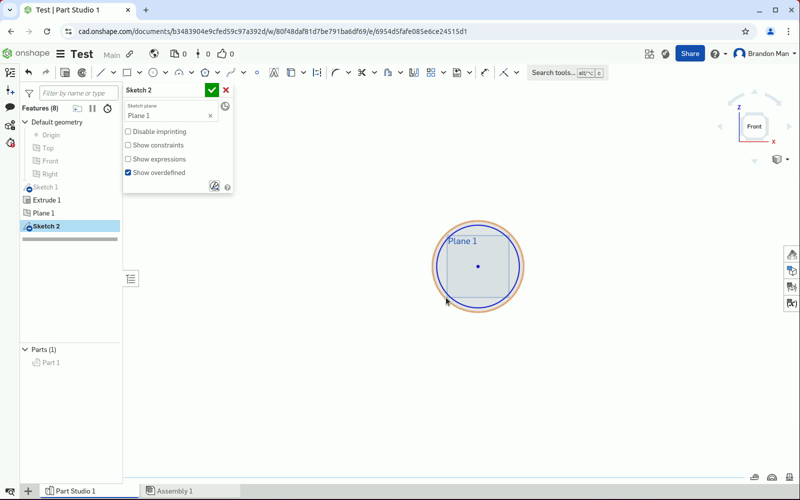
scroll(6)
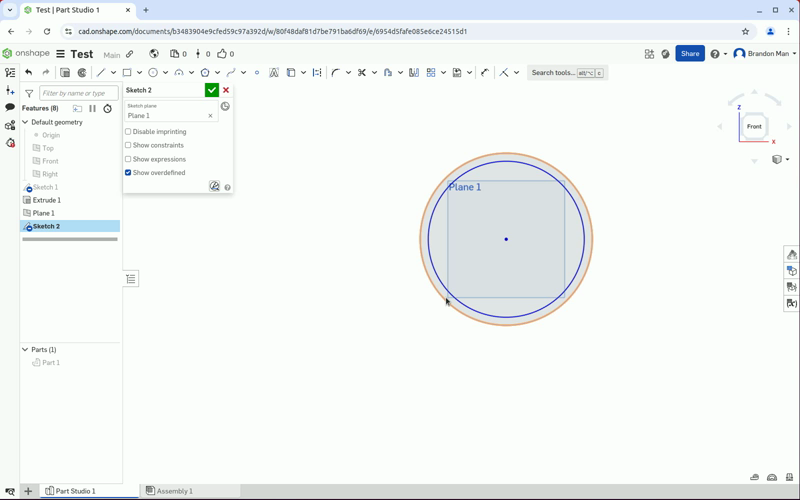
scroll(6)
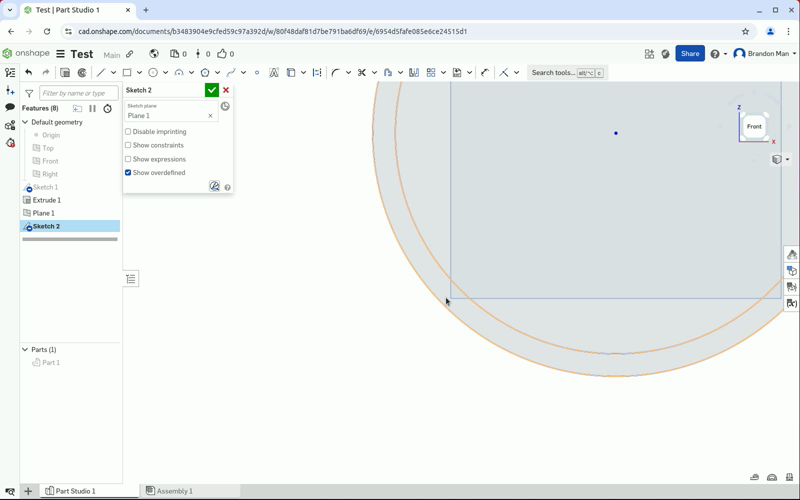
click(446, 297)
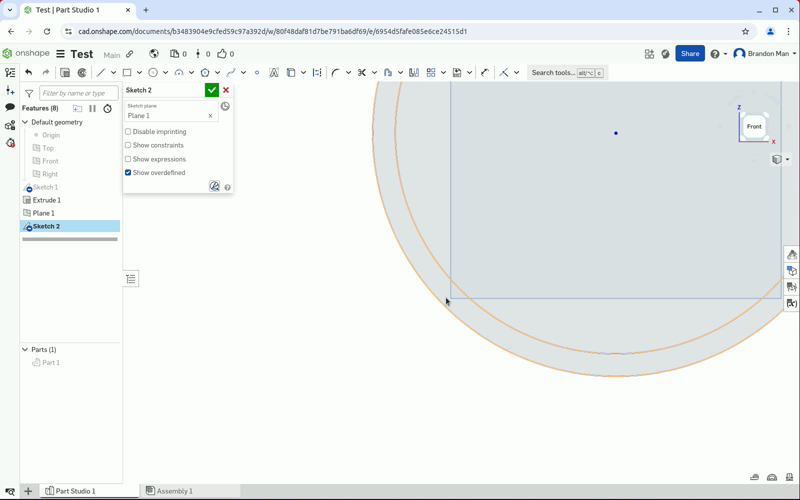
scroll(-6)
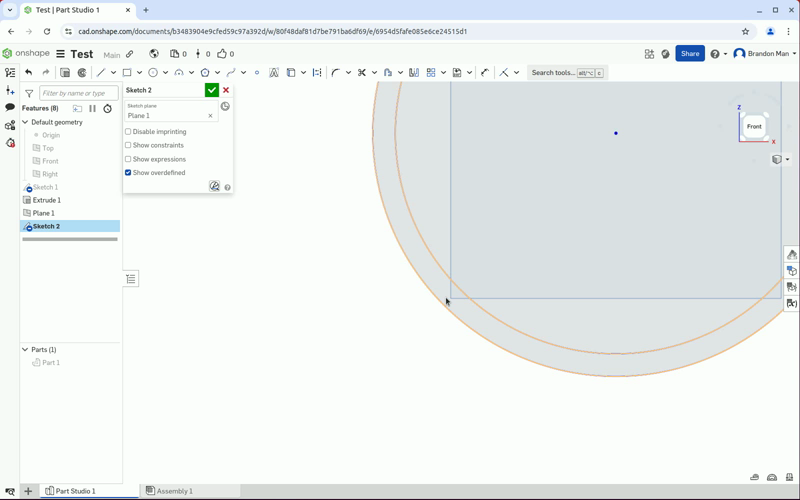
scroll(-6)
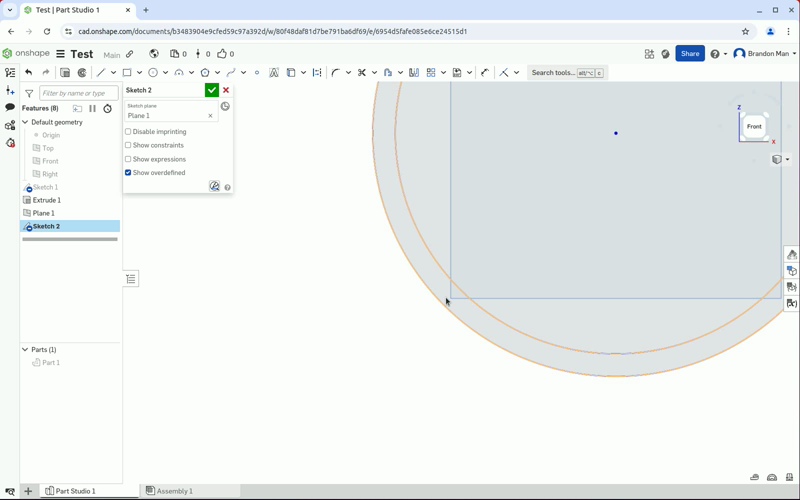
scroll(-6)
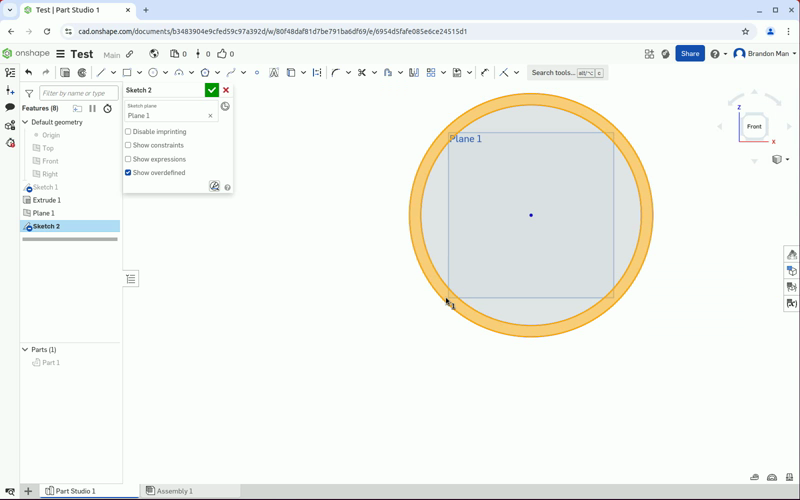
scroll(-6)
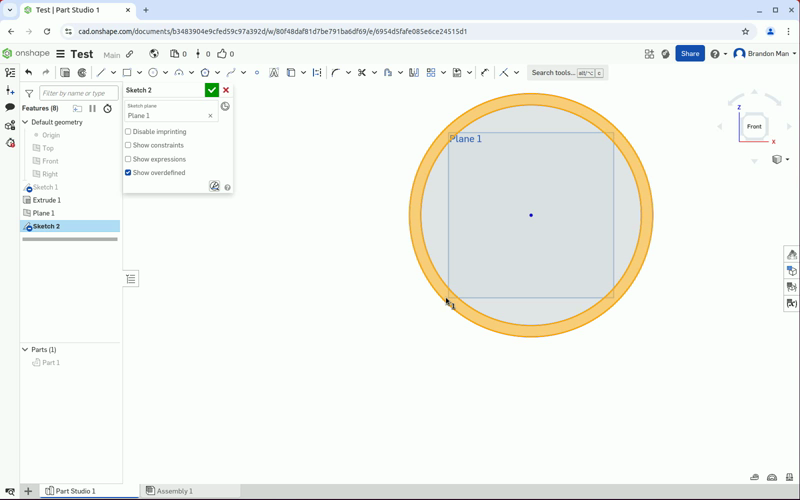
scroll(-6)
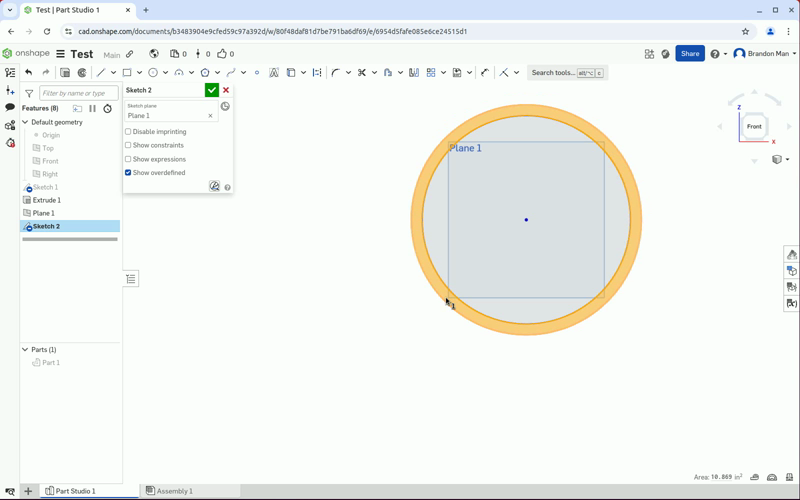
scroll(-6)
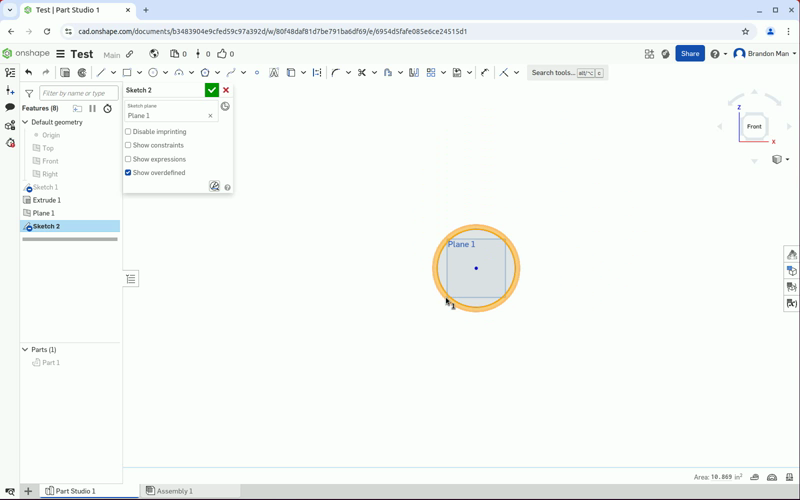
scroll(-6)
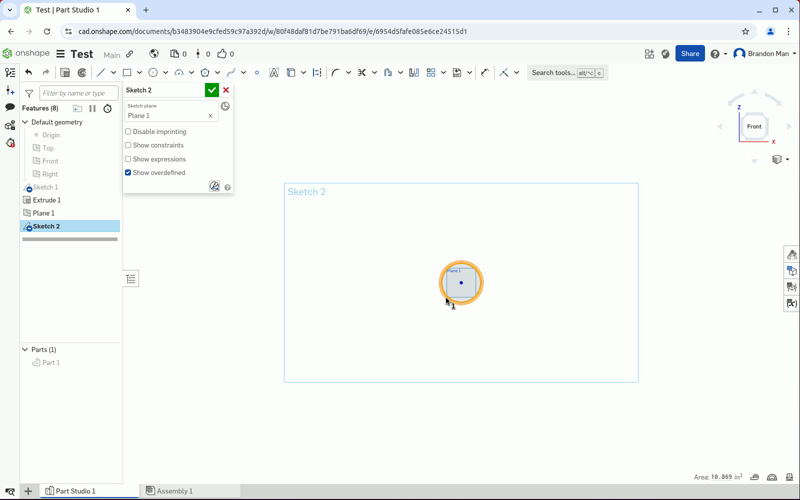
mouse_move(73, 352)
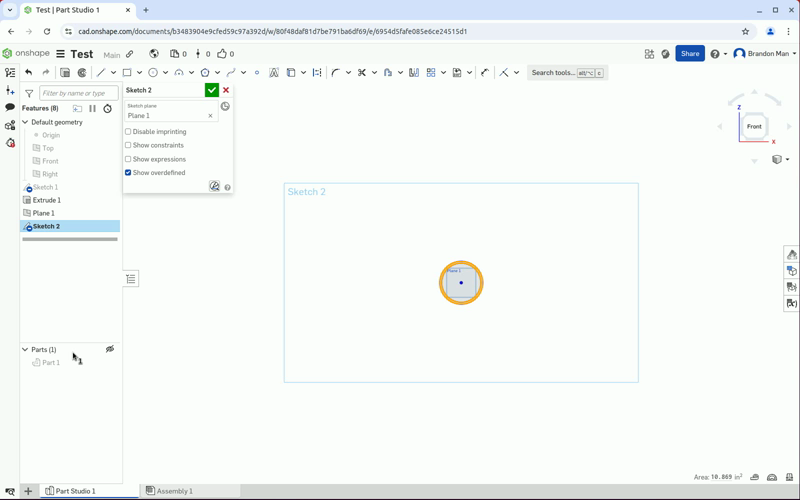
key(shift+y)
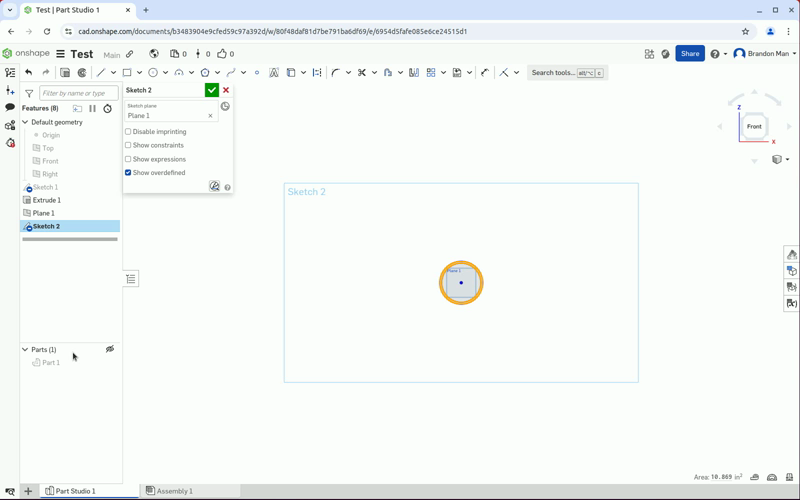
key(shift+e)
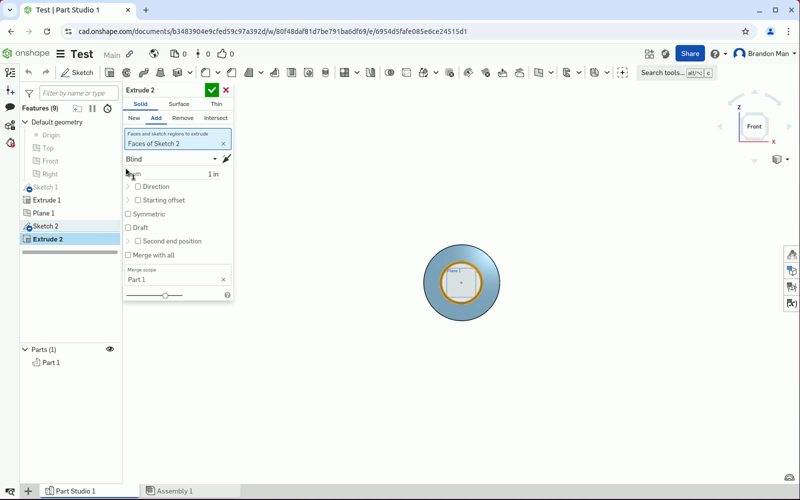
mouse_move(143, 106)
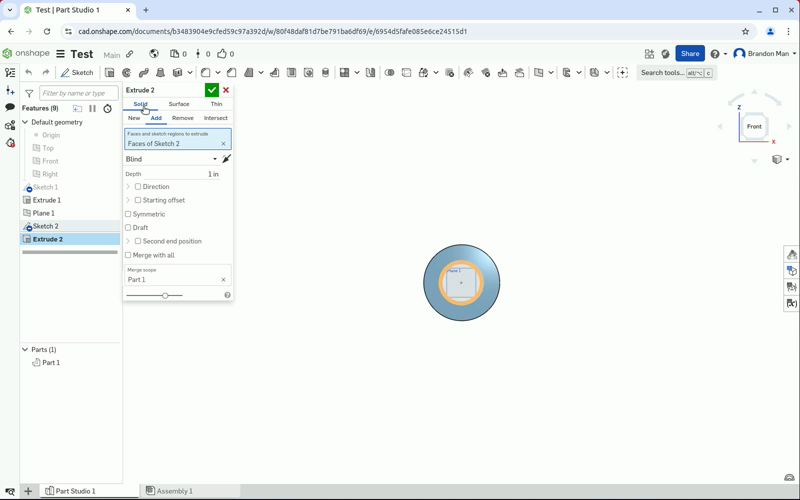
click(143, 106)
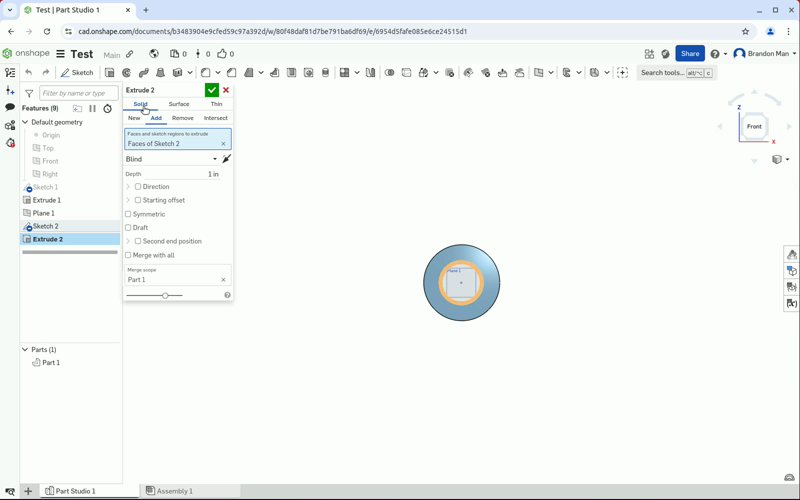
mouse_move(137, 120)
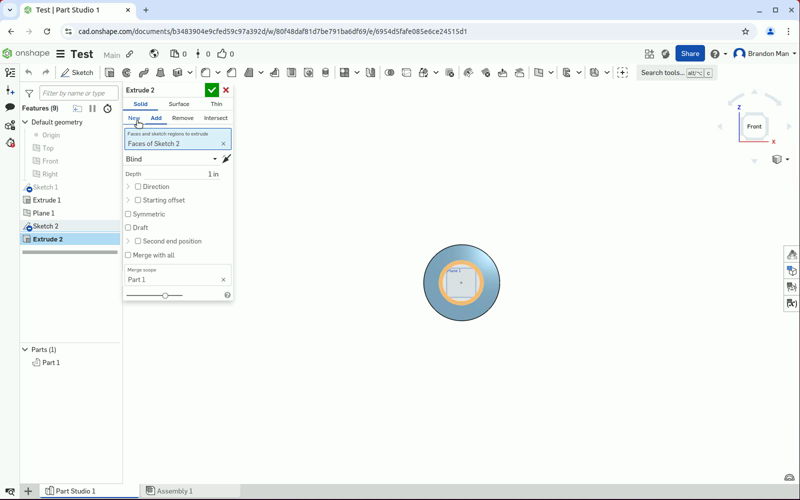
click(137, 120)
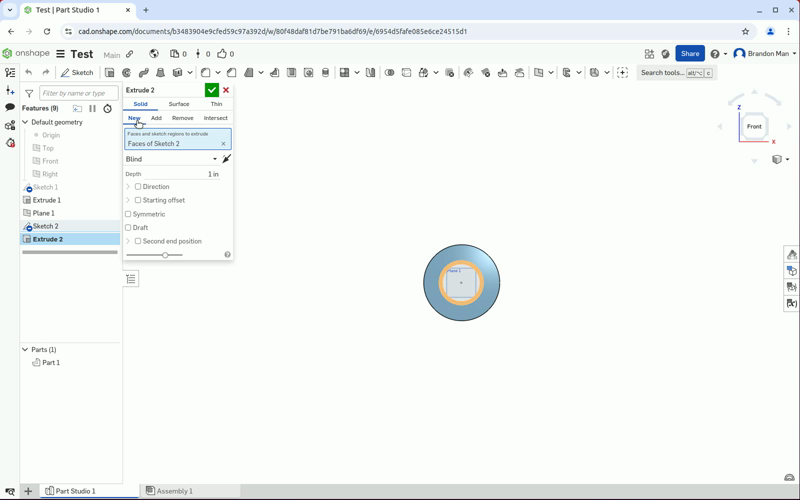
key(tab, 4)
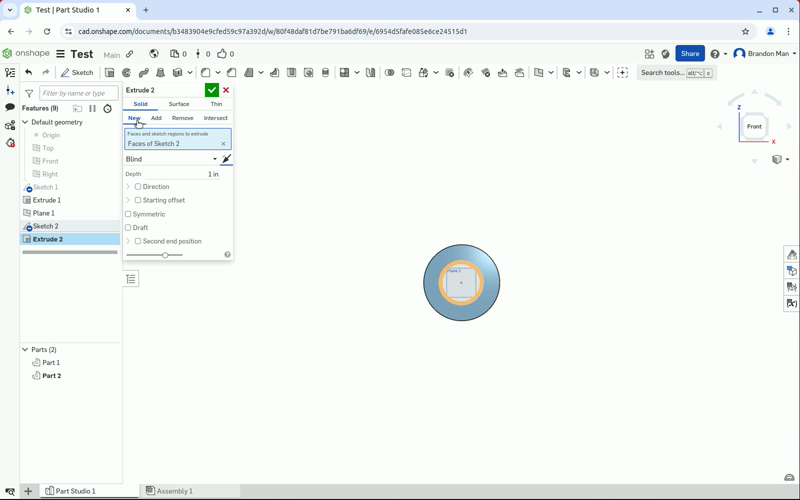
text(0.722)
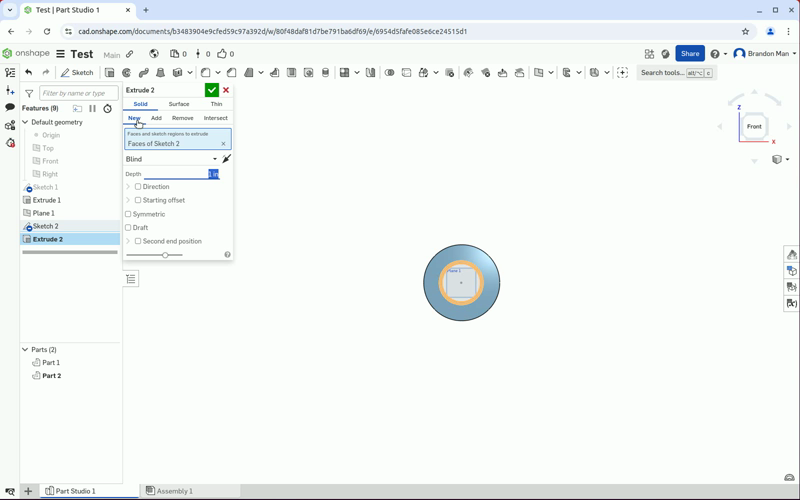
key(enter)
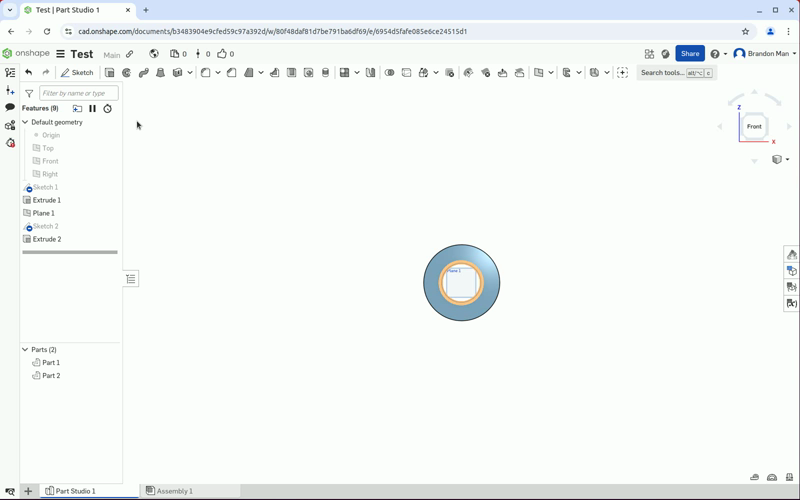
key(shift+h)
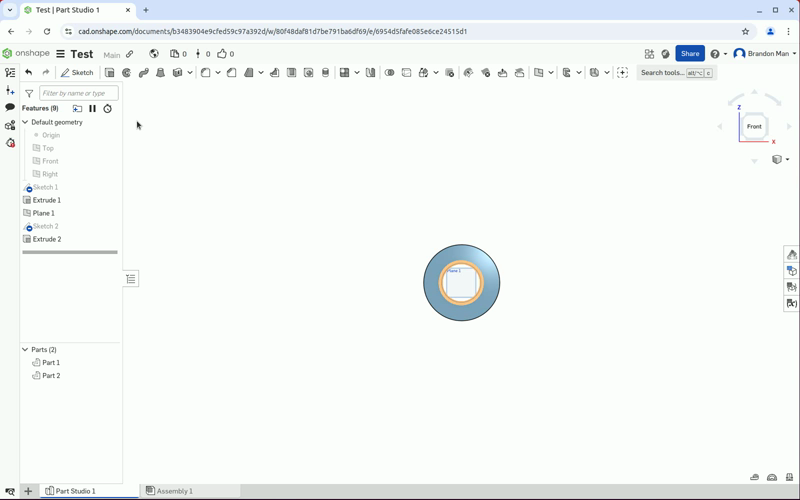
key(shift+h)
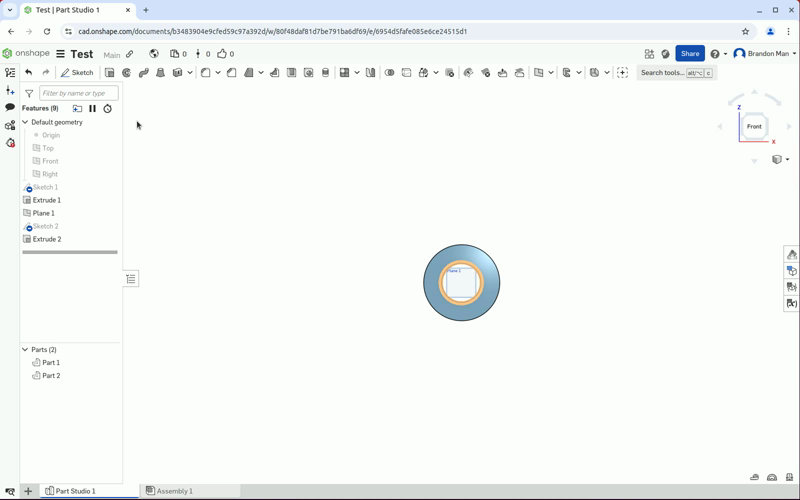
key(shift+7)
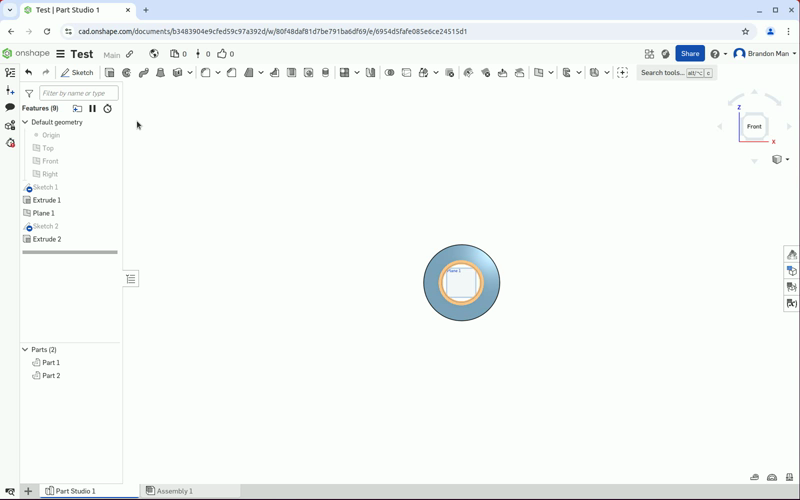
key(left, 2)
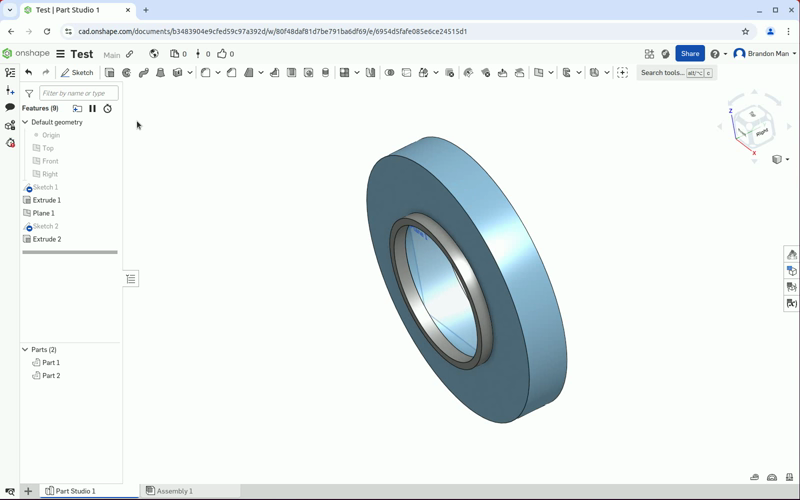
key(down, 2)
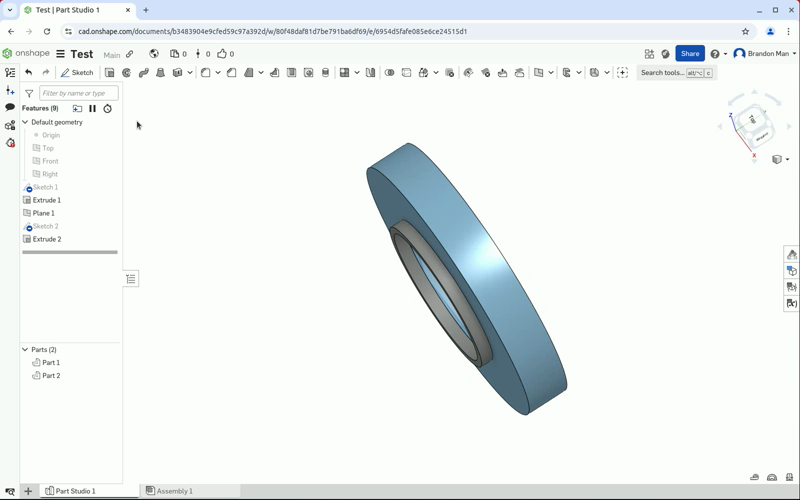
key(up, 2)
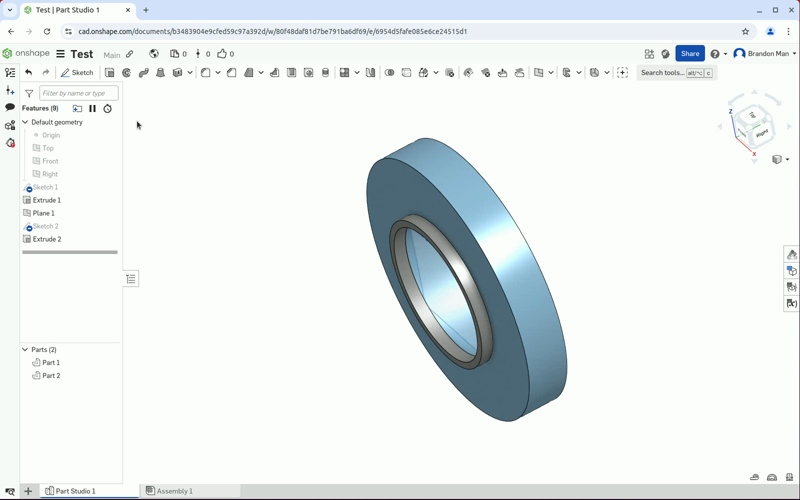
key(right, 2)
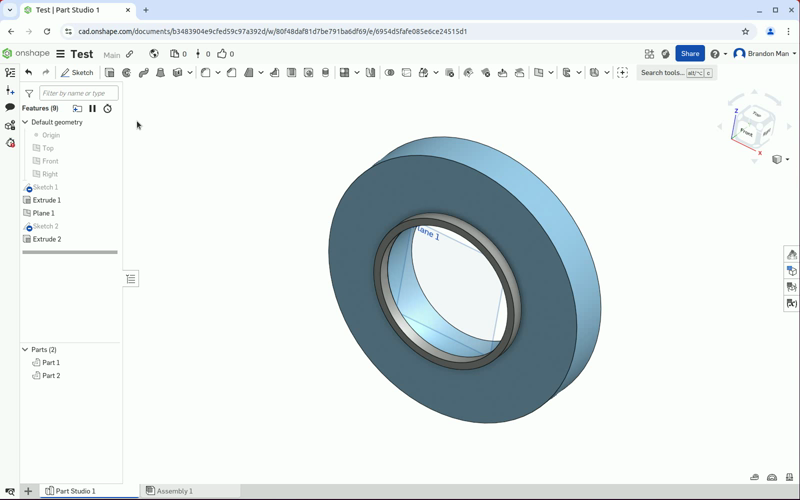
mouse_move(73, 189)
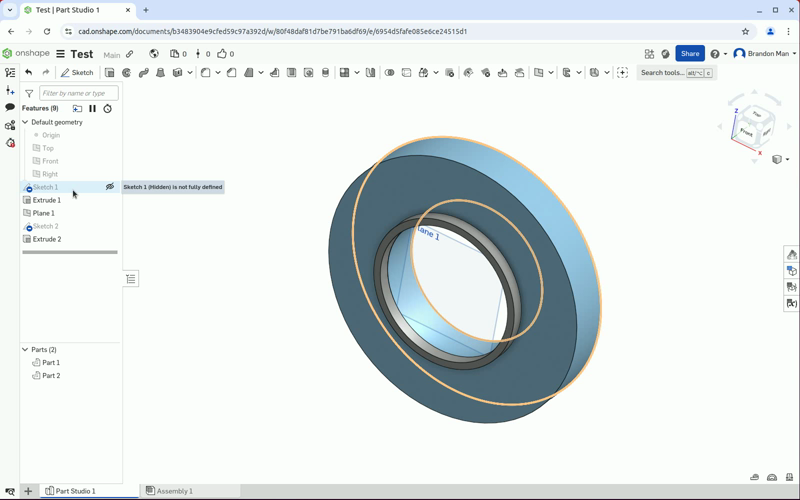
click(73, 189)